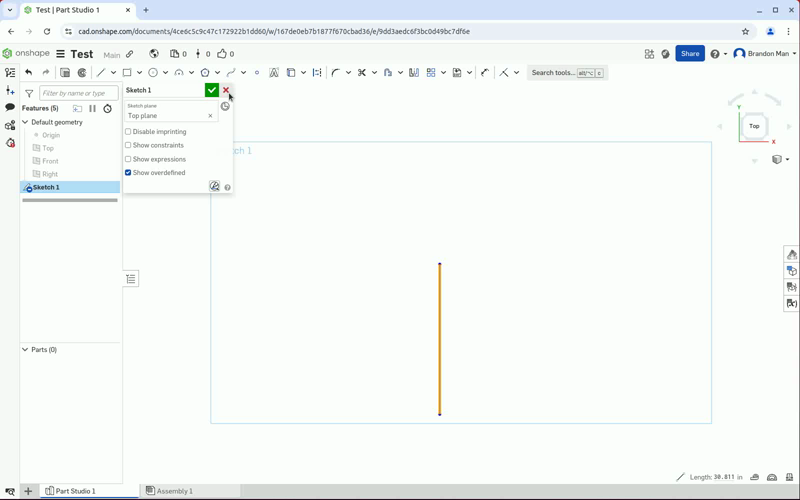
key(shift+h)
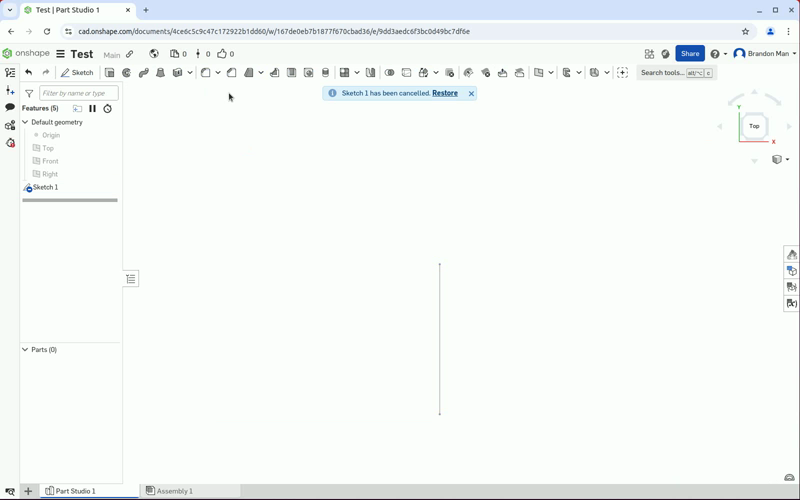
key(shift+s)
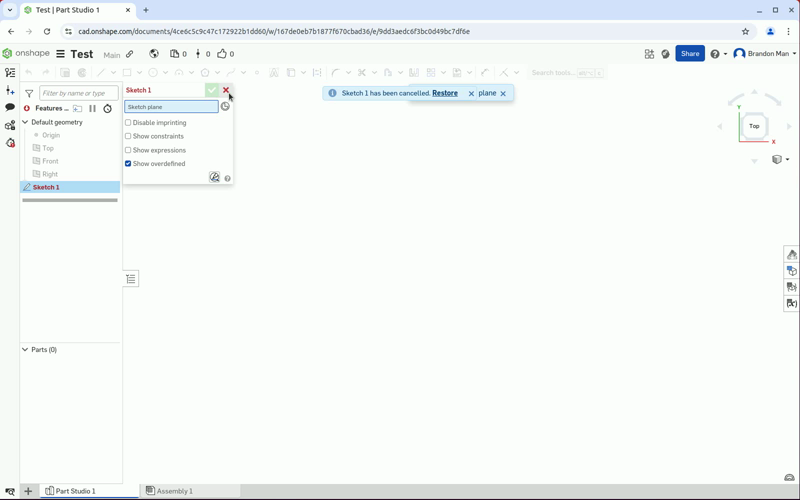
mouse_move(73, 150)
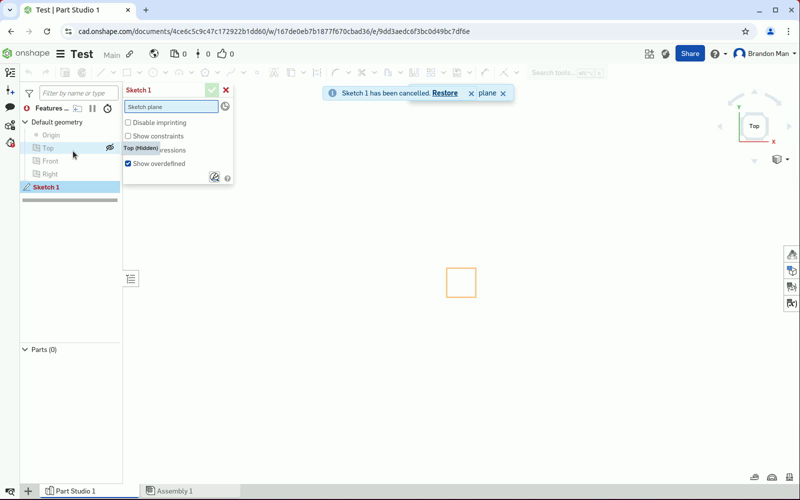
click(73, 150)
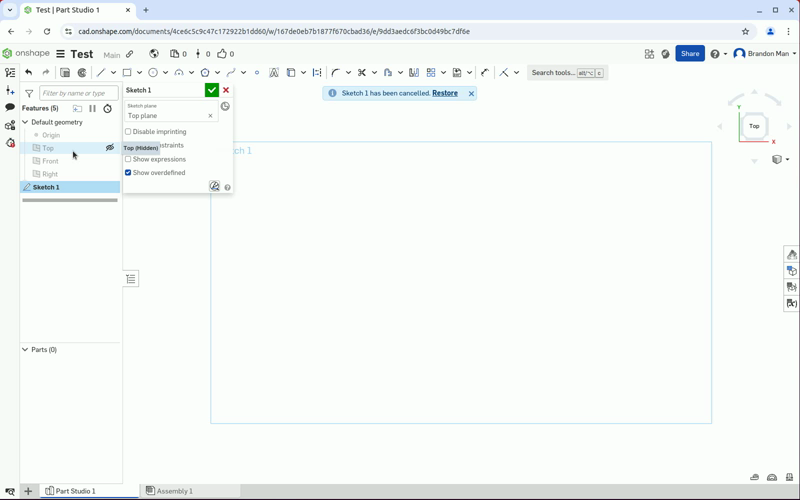
mouse_move(73, 352)
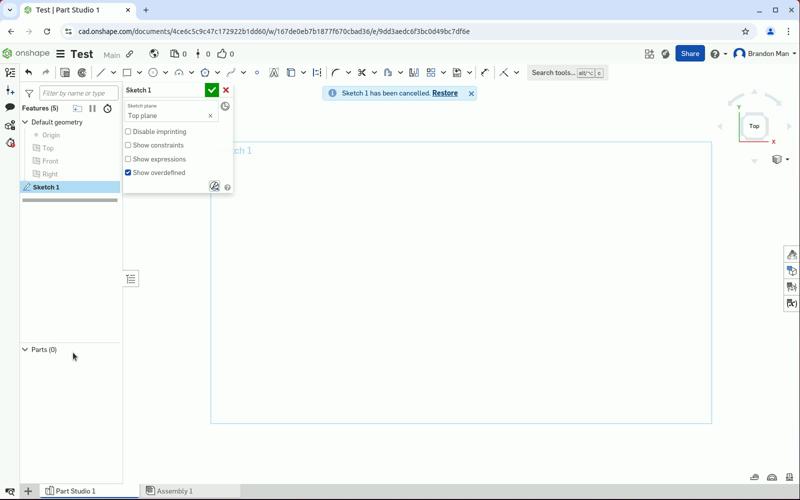
key(y)
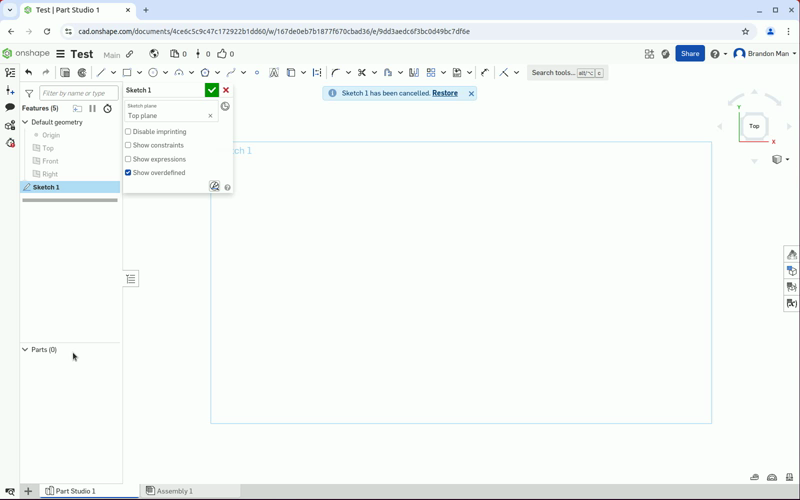
key(l)
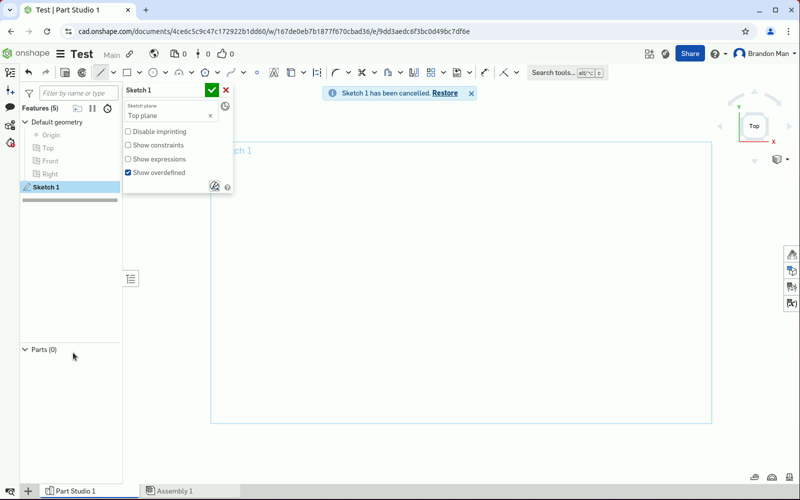
key_down(shift)
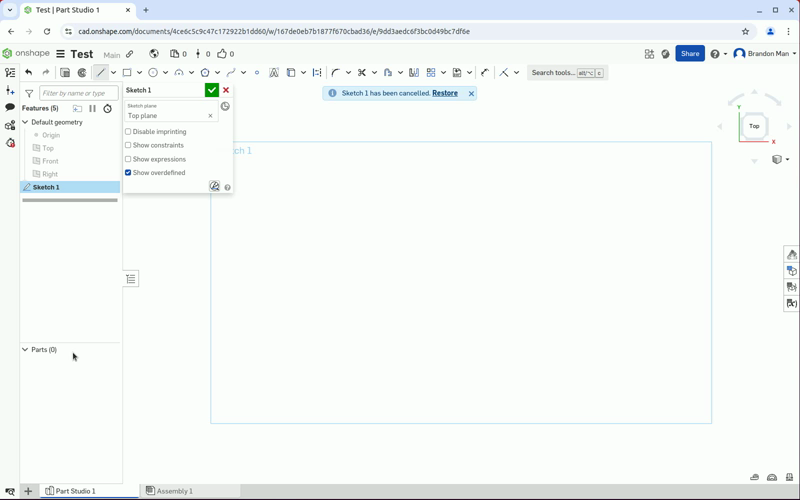
mouse_move(460, 282)
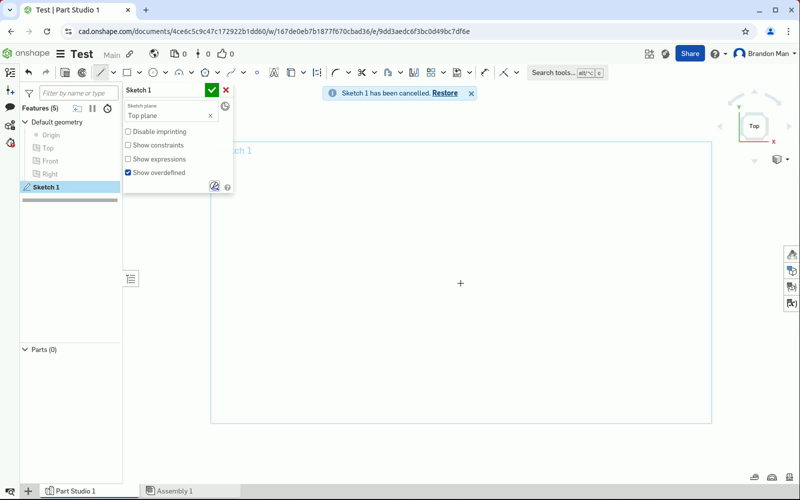
click(460, 282)
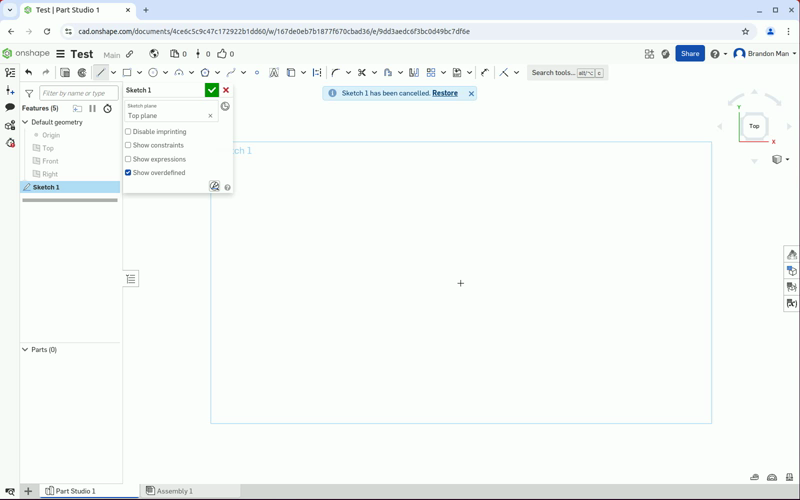
key_up(shift)
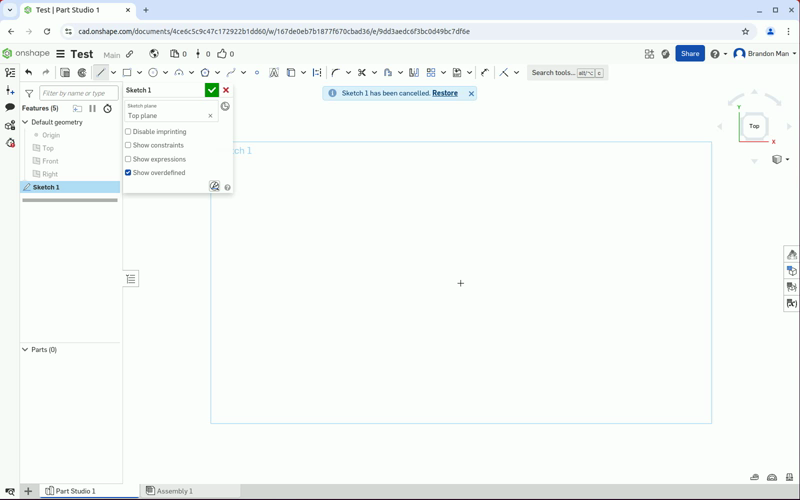
key_down(shift)
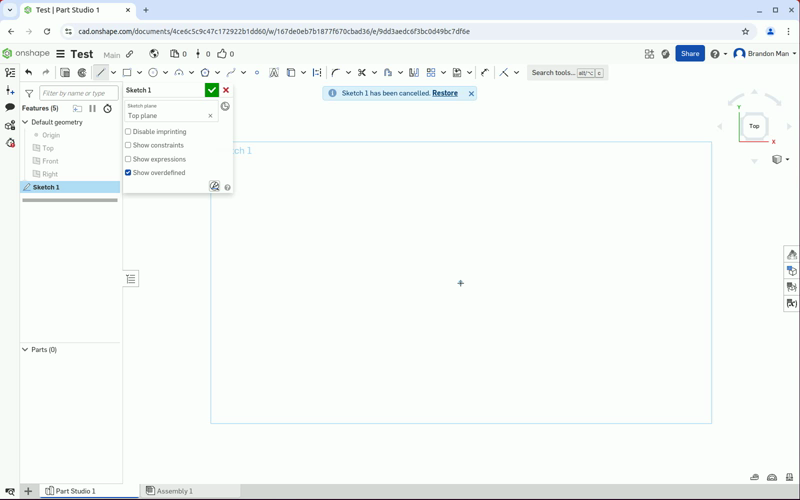
mouse_move(573, 282)
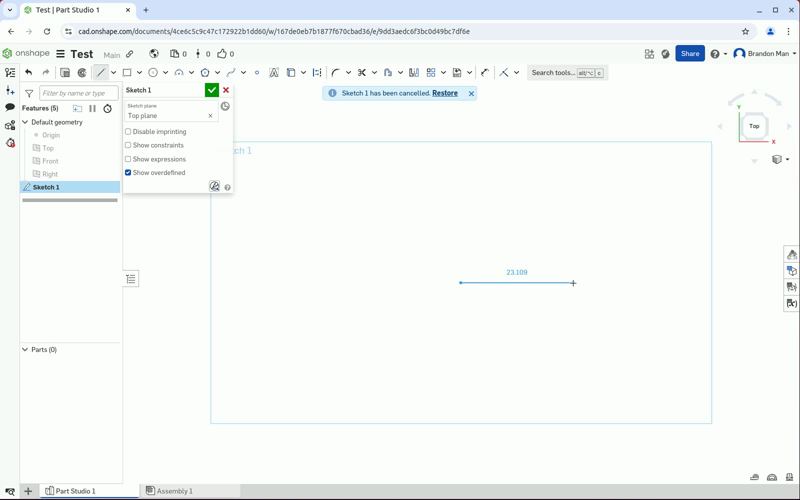
click(573, 282)
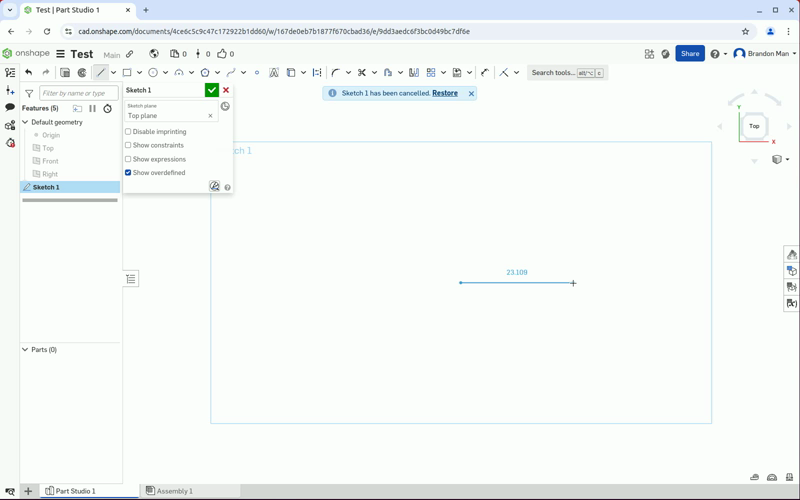
key_up(shift)
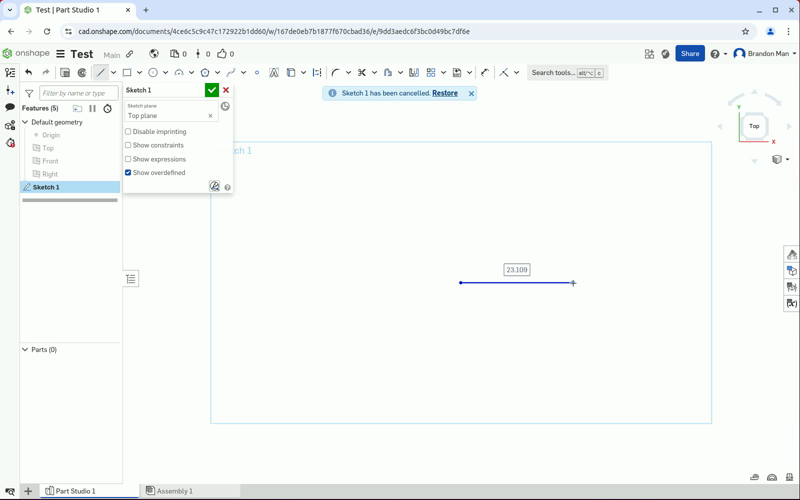
key_down(shift)
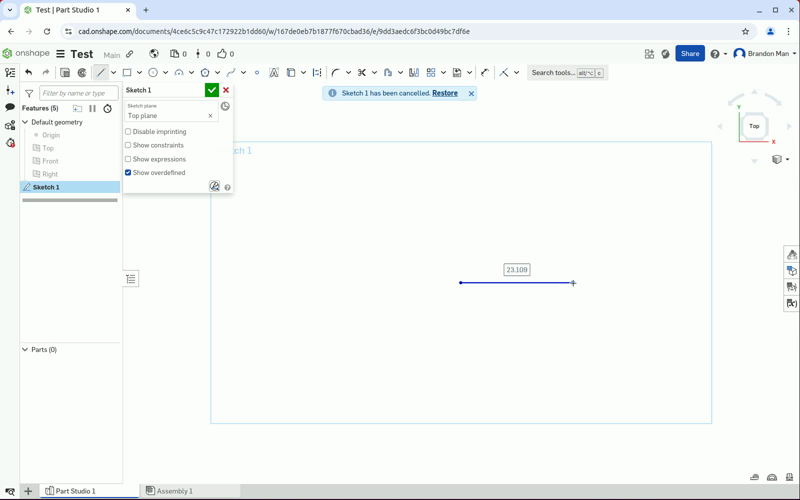
mouse_move(589, 282)
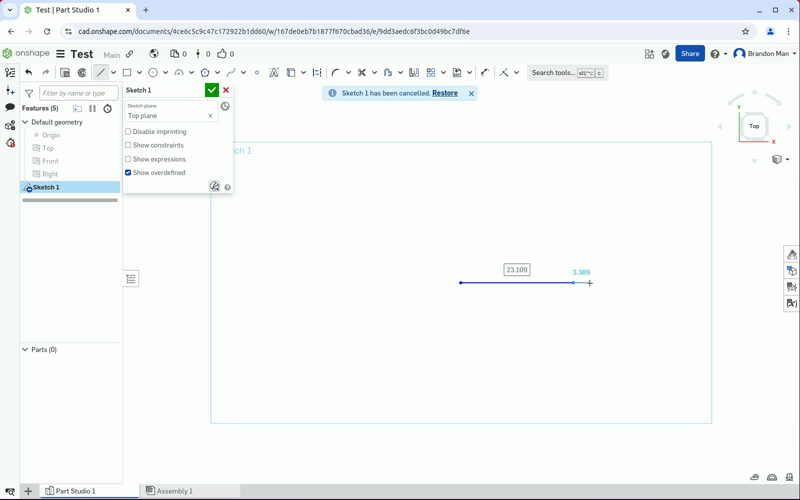
mouse_move(573, 281)
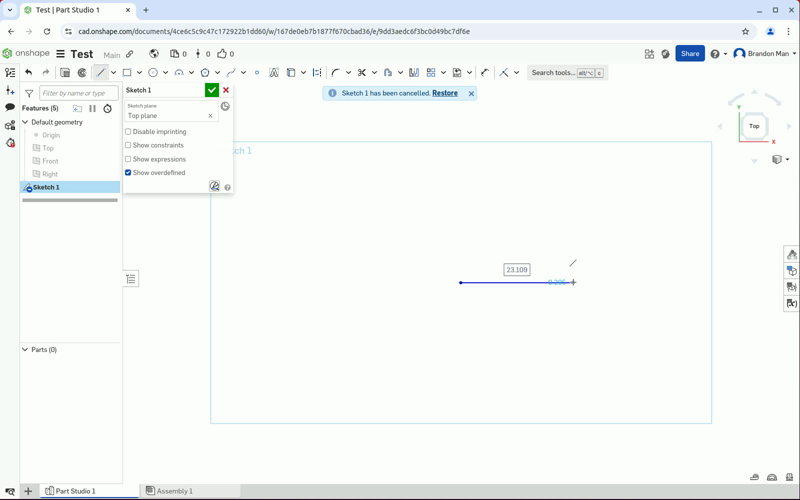
scroll(6)
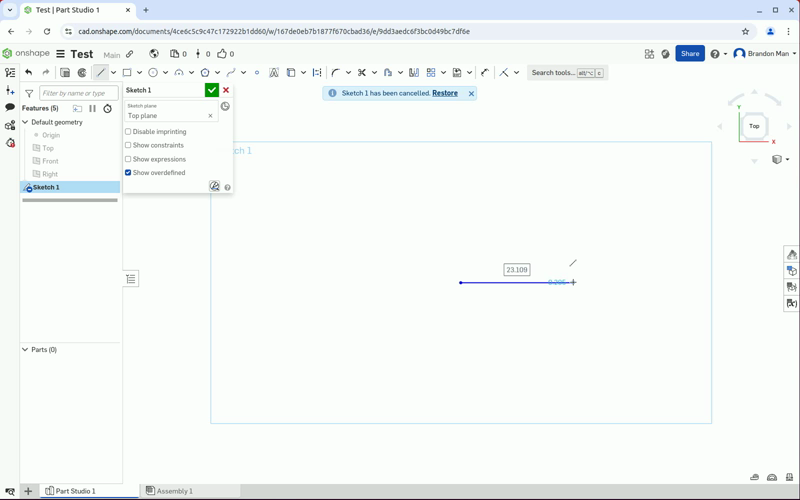
scroll(6)
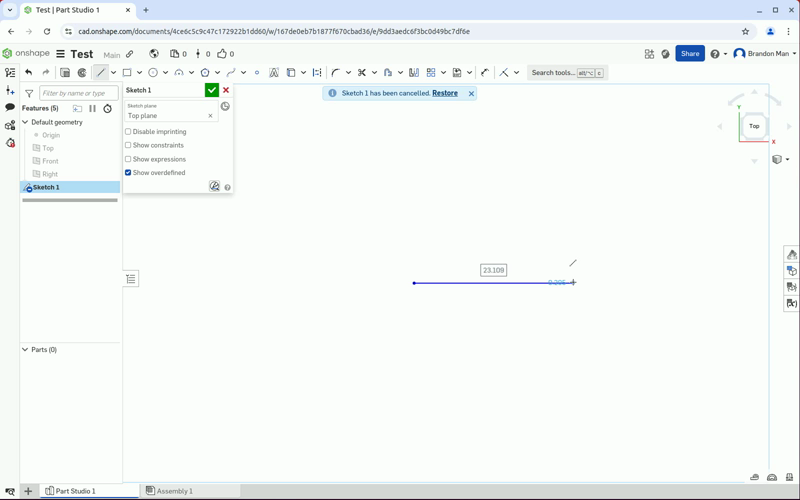
scroll(6)
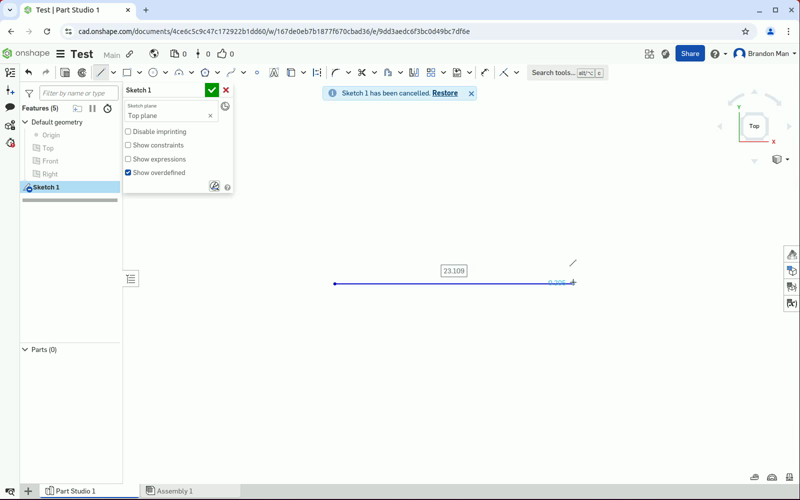
scroll(6)
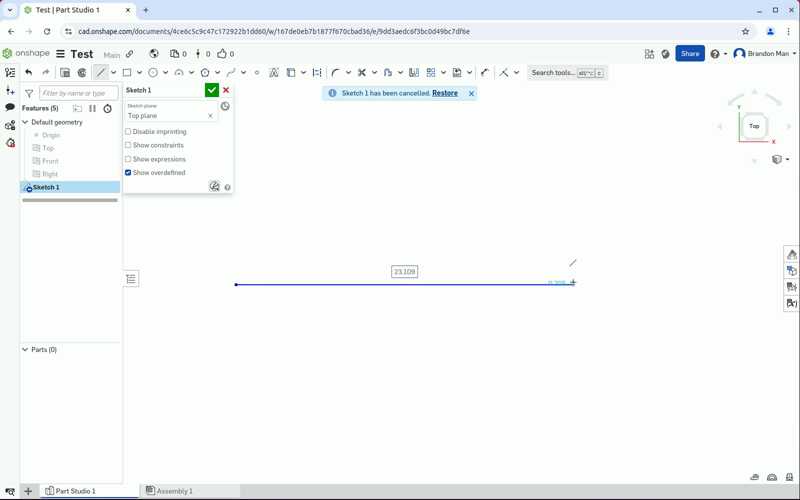
scroll(6)
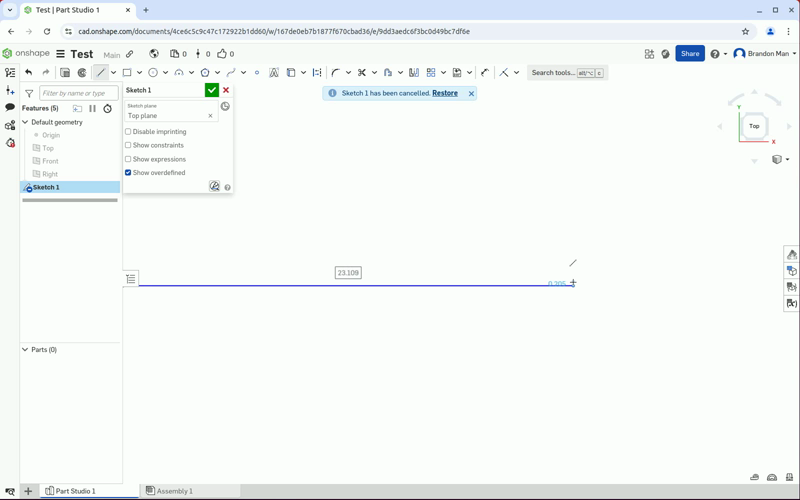
scroll(6)
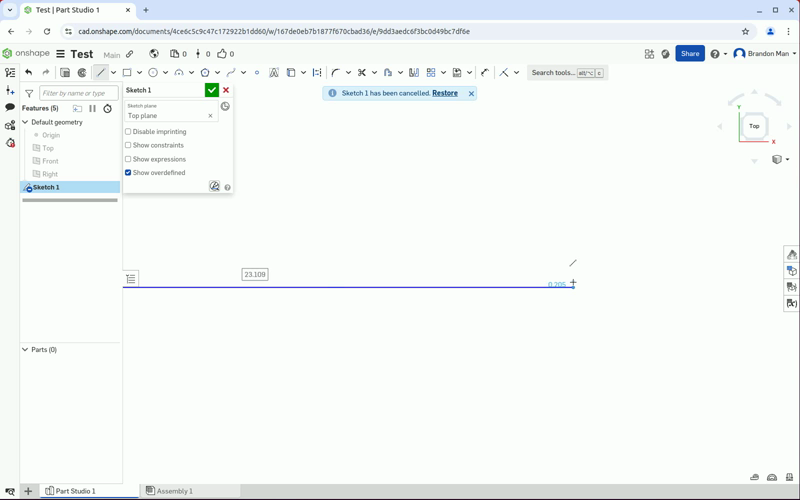
scroll(6)
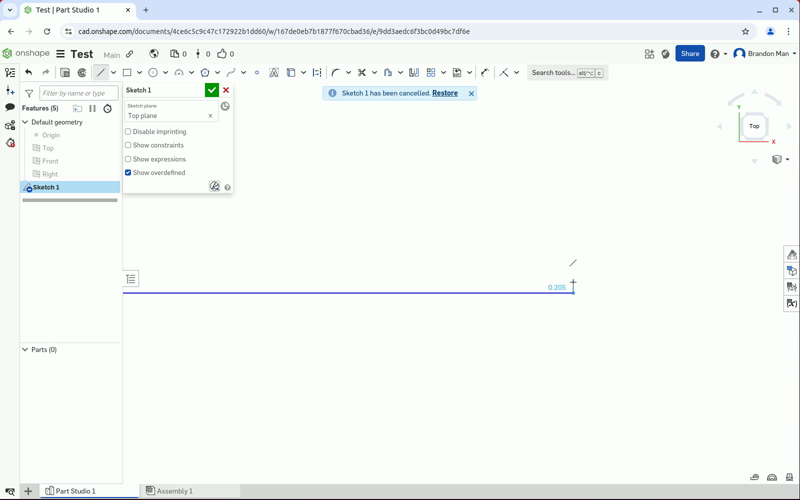
click(573, 281)
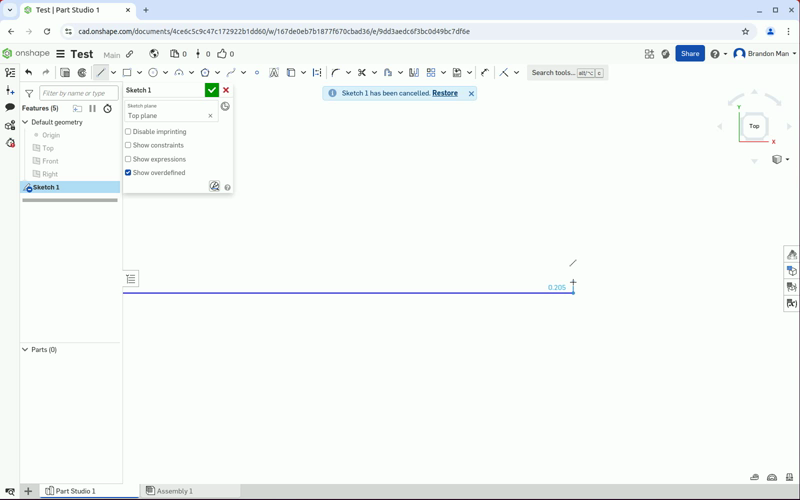
scroll(-6)
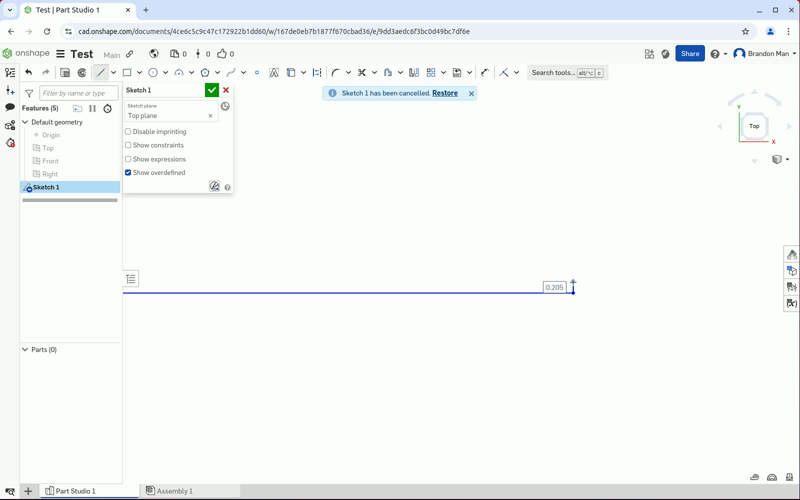
scroll(-6)
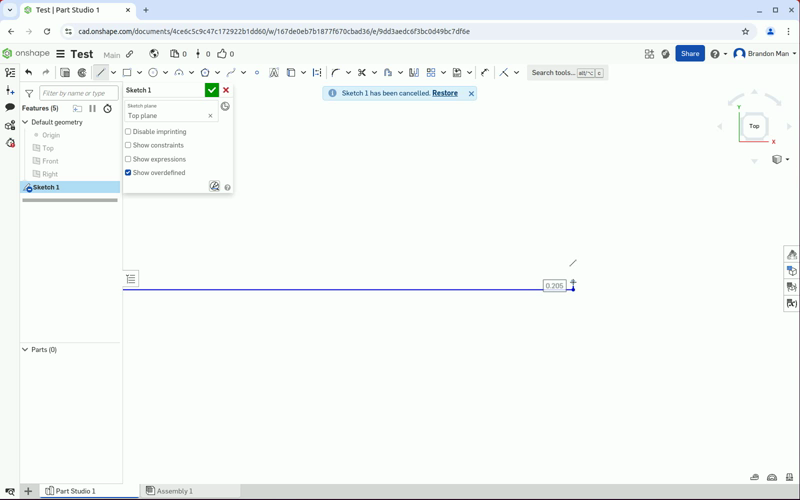
scroll(-6)
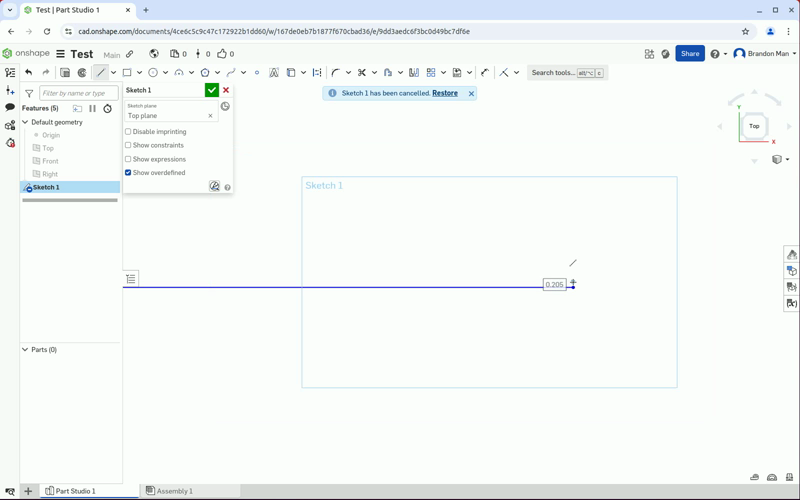
scroll(-6)
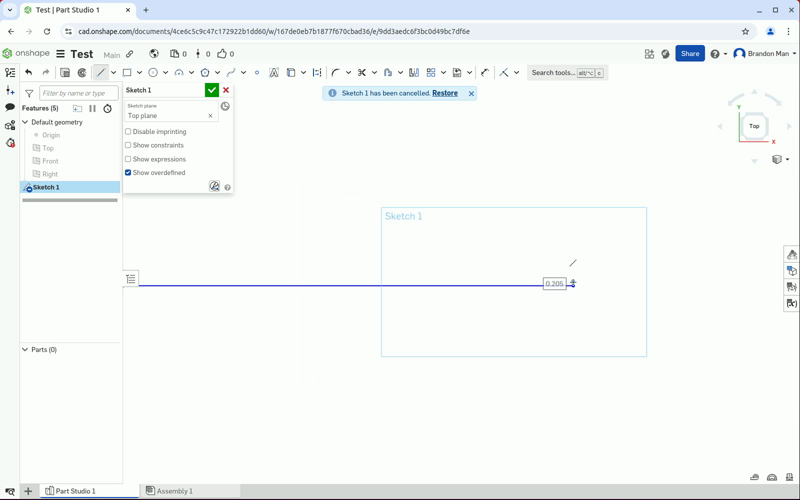
scroll(-6)
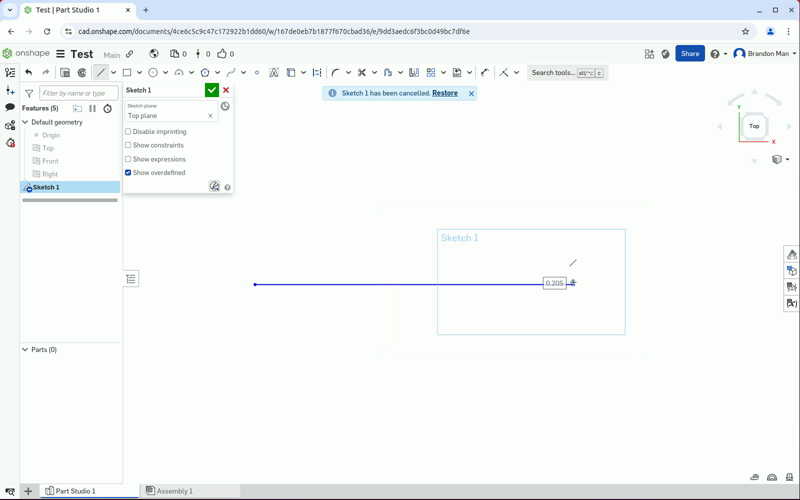
scroll(-6)
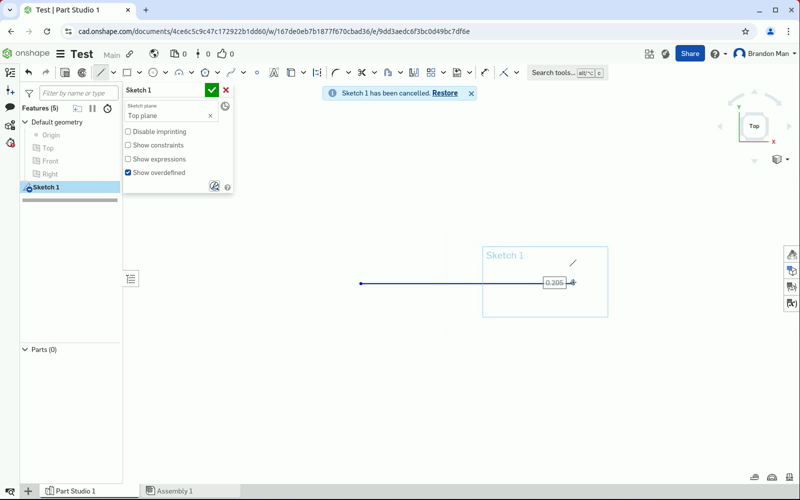
scroll(-6)
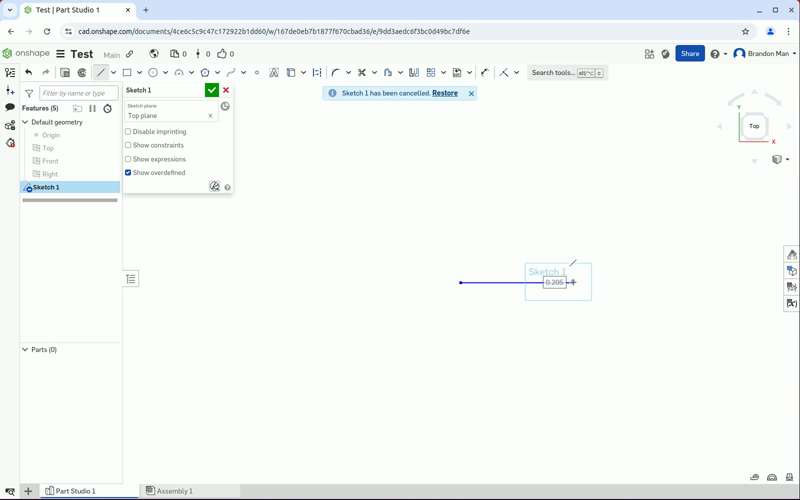
key_up(shift)
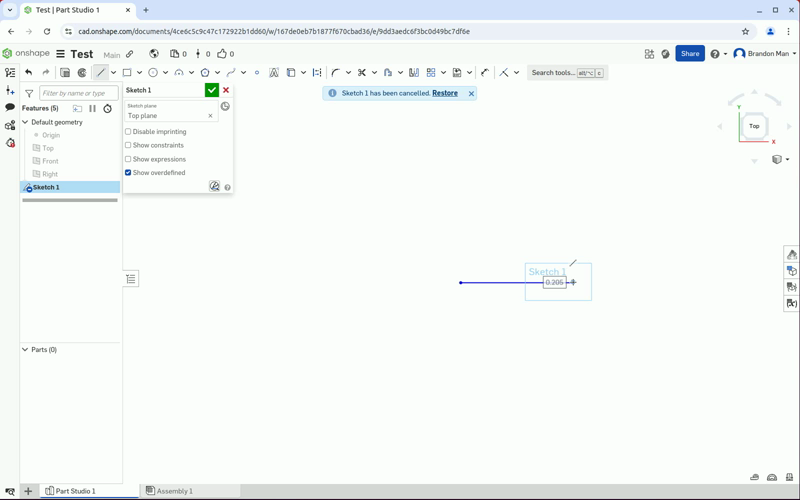
key_down(shift)
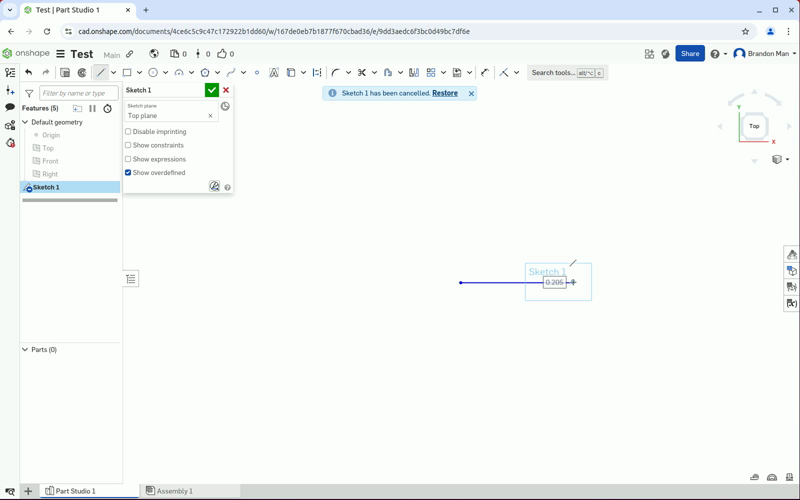
mouse_move(589, 281)
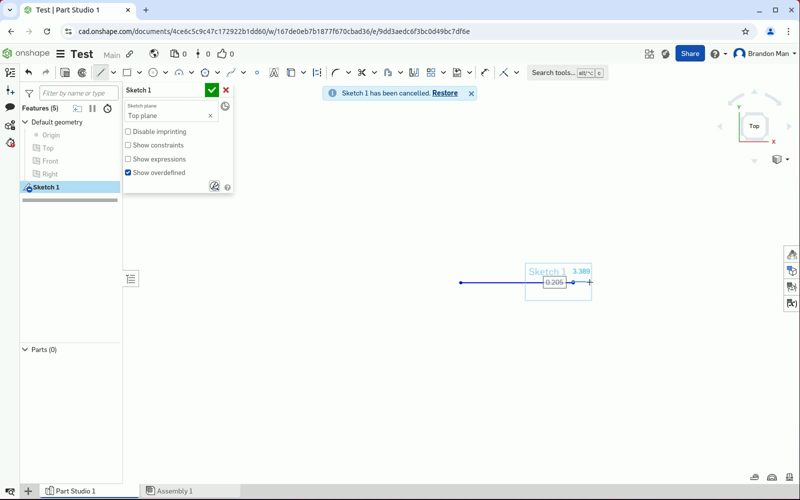
mouse_move(564, 281)
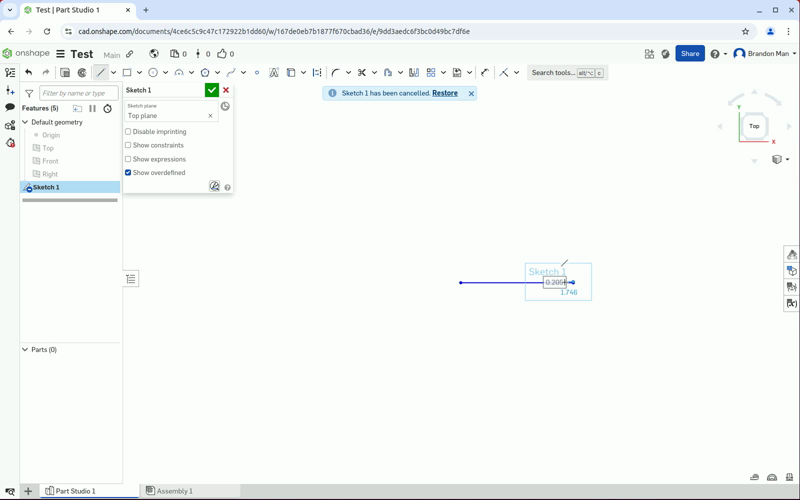
click(564, 281)
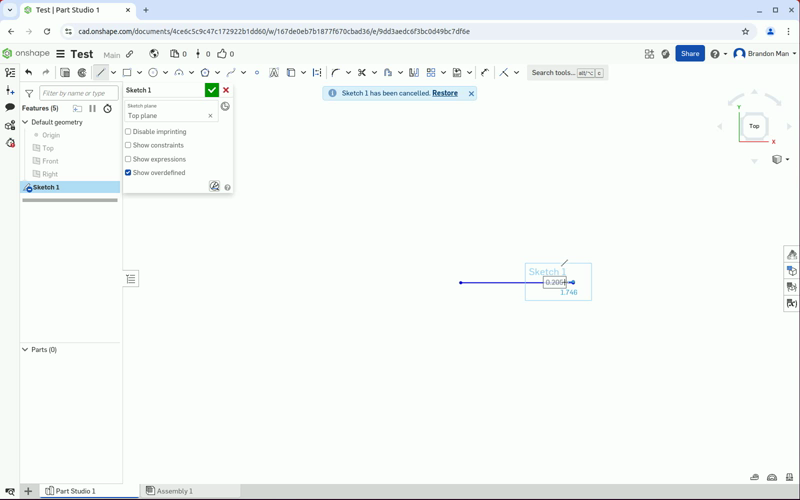
key_up(shift)
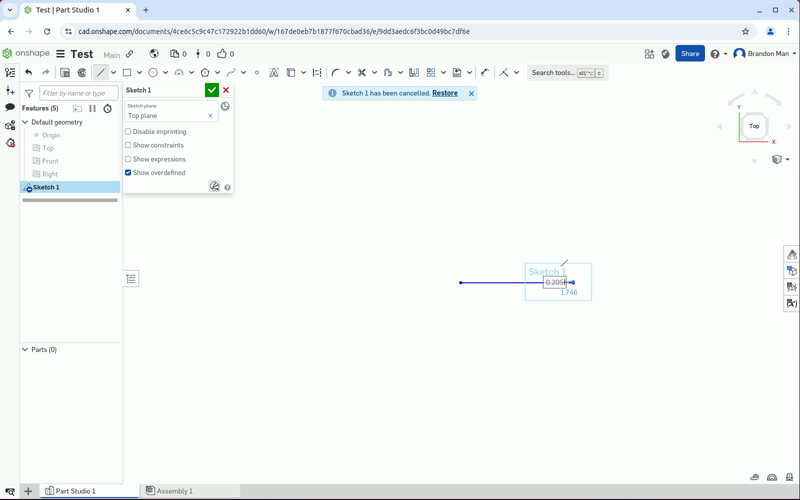
key_down(shift)
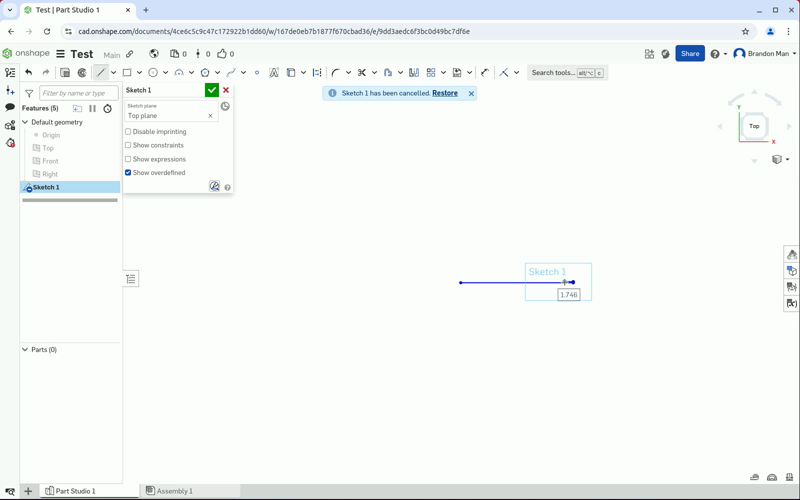
mouse_move(589, 281)
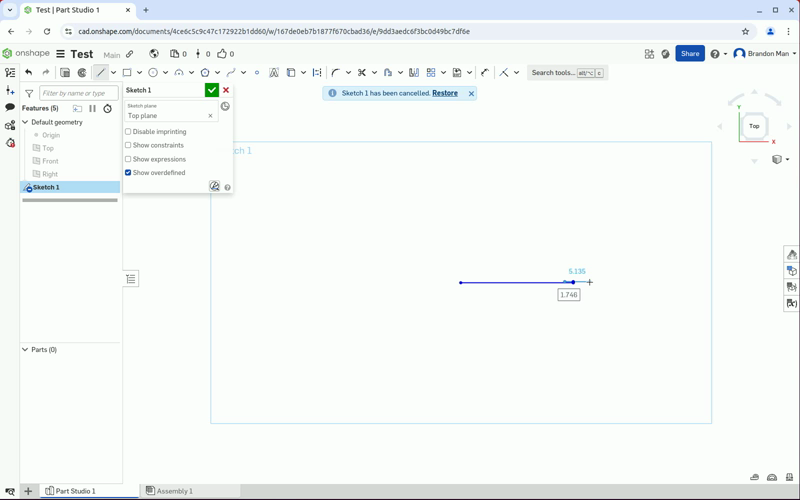
mouse_move(564, 223)
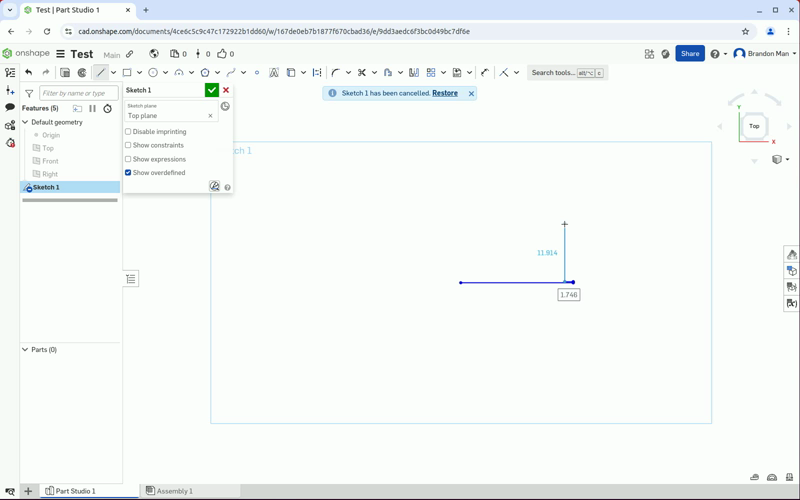
click(564, 223)
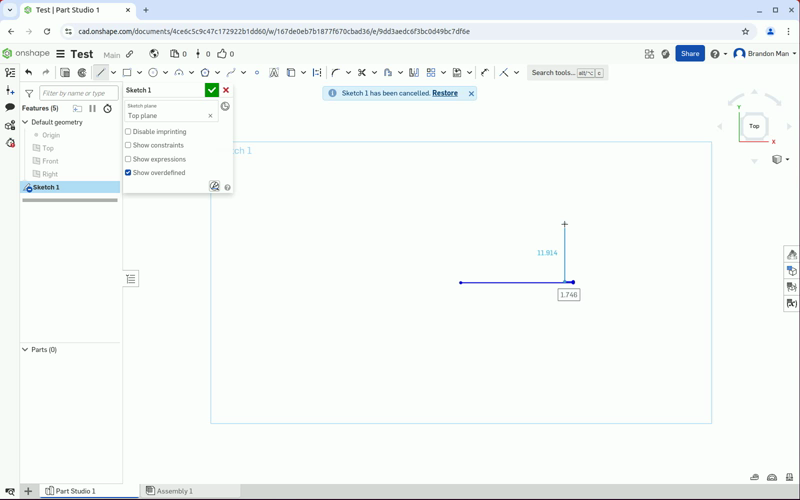
key_up(shift)
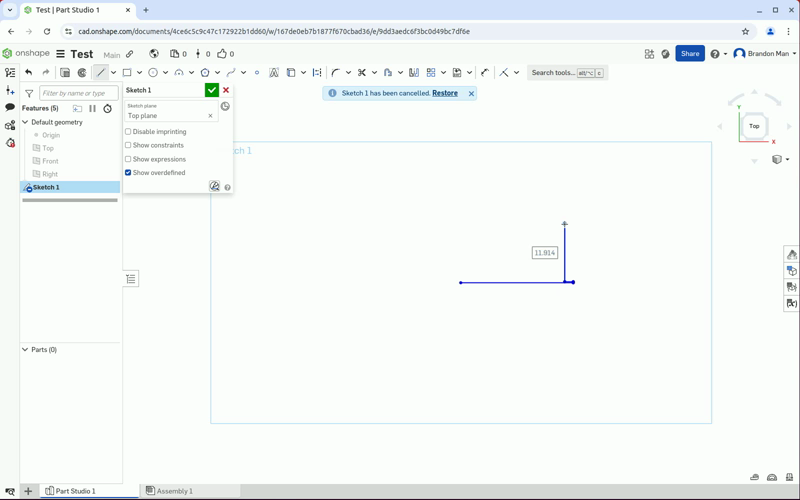
key_down(shift)
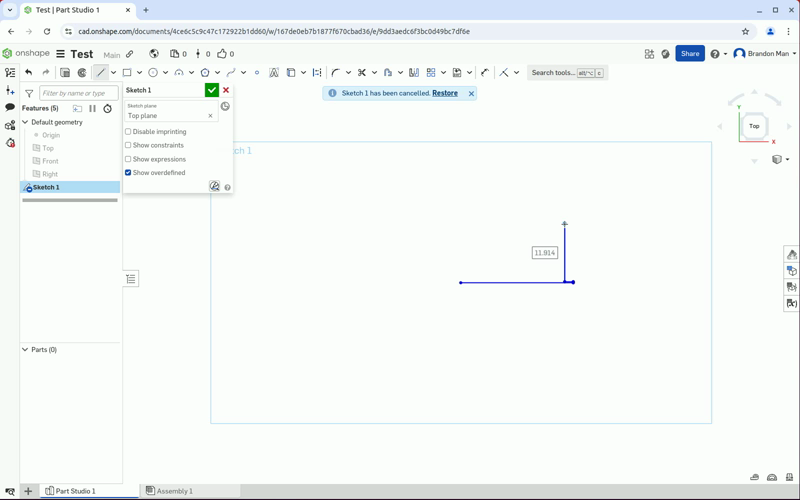
mouse_move(589, 223)
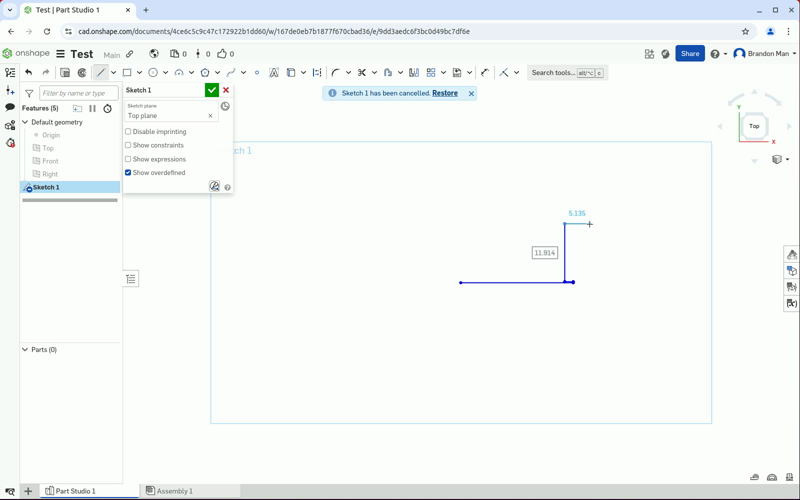
mouse_move(573, 223)
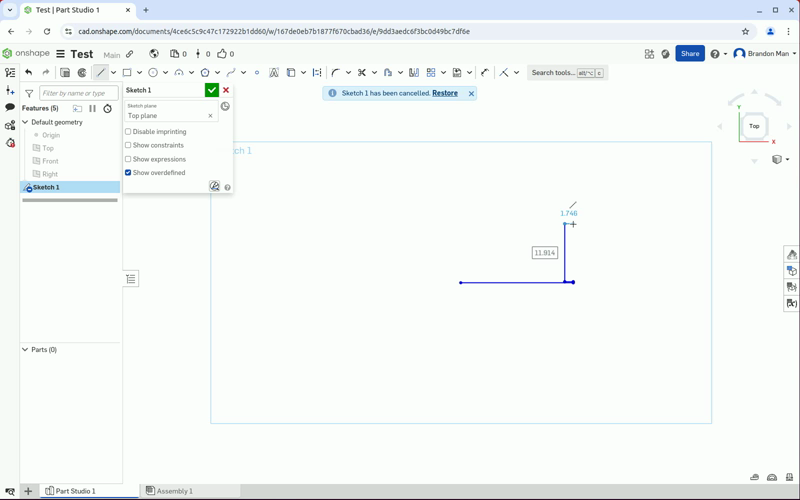
click(573, 223)
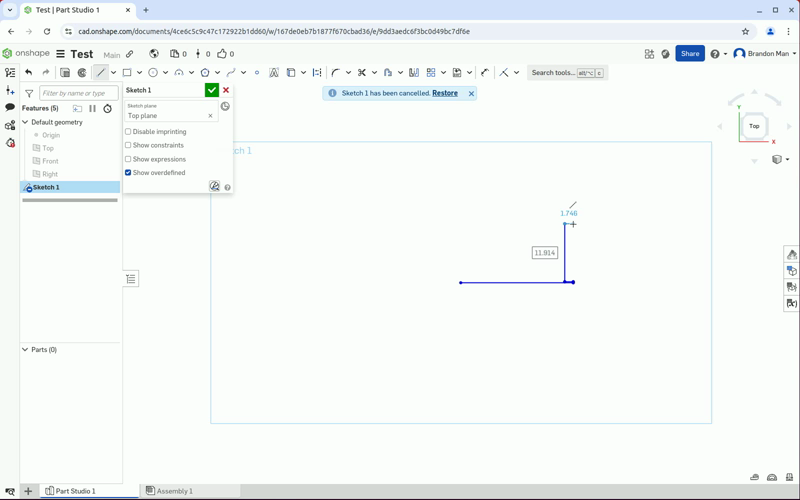
key_up(shift)
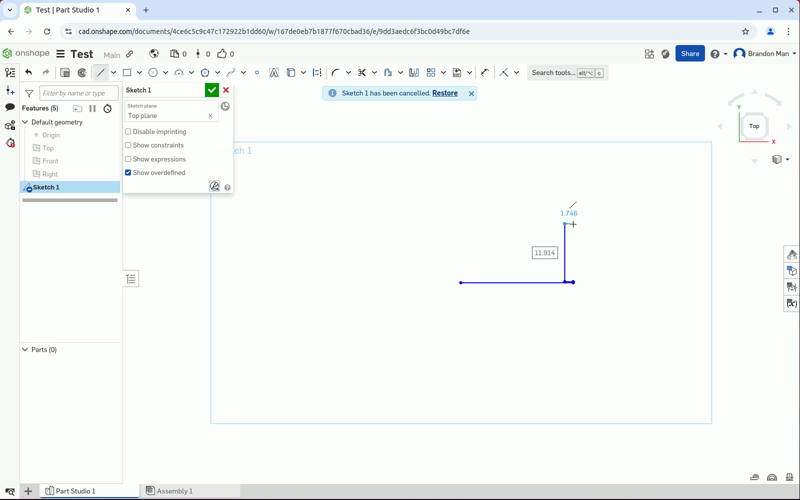
key_down(shift)
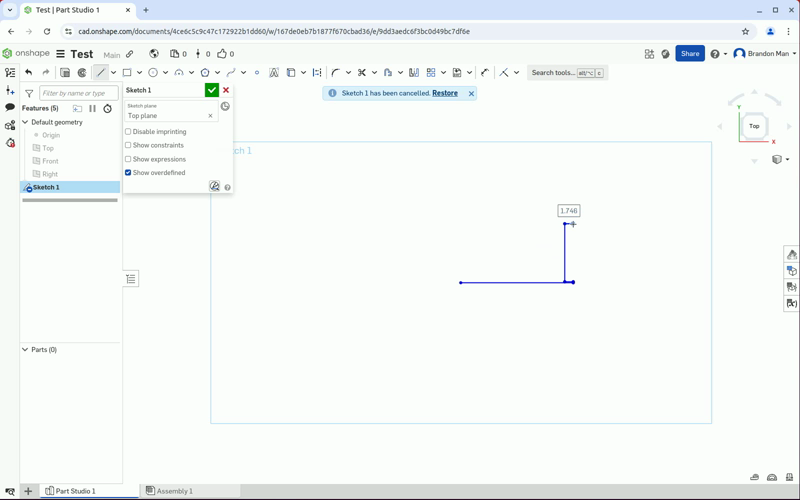
mouse_move(589, 223)
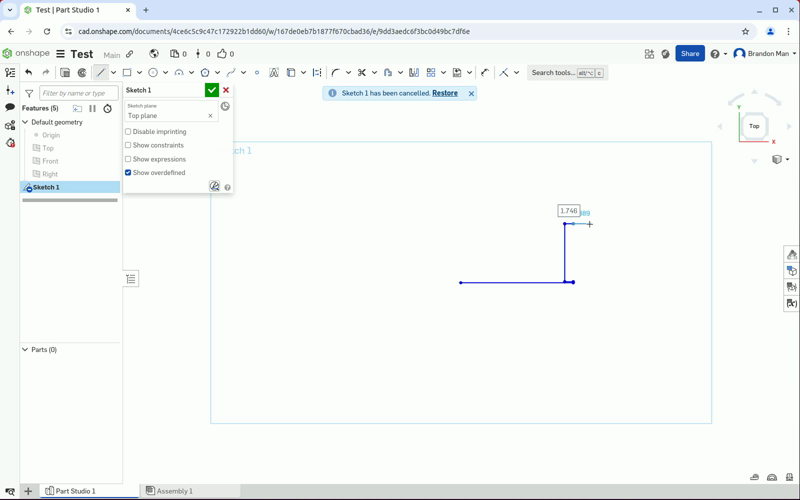
mouse_move(573, 222)
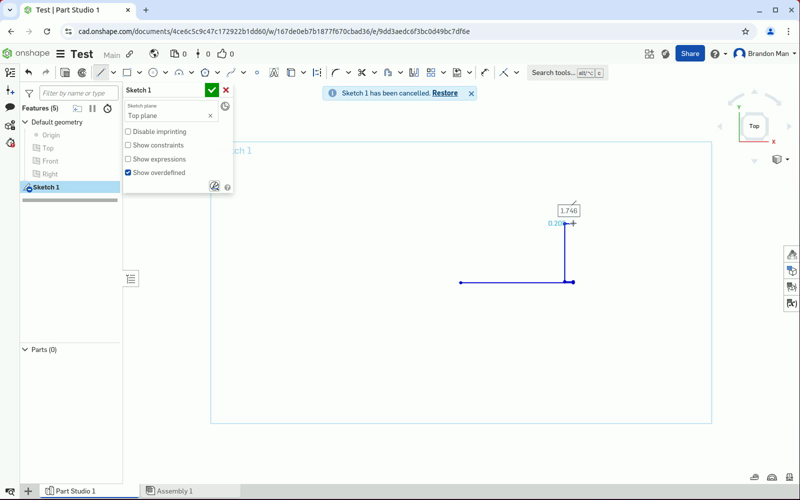
scroll(6)
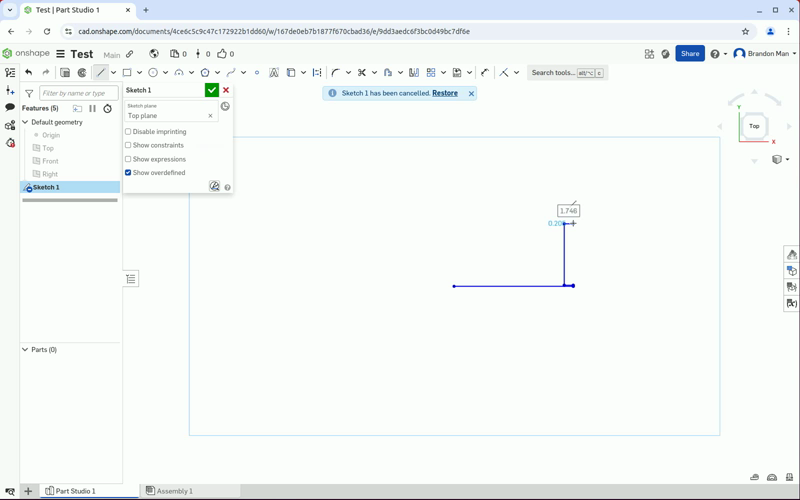
scroll(6)
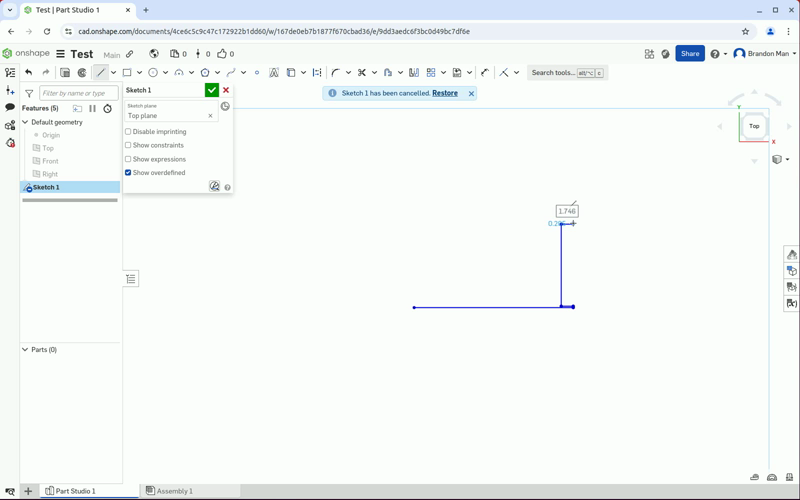
scroll(6)
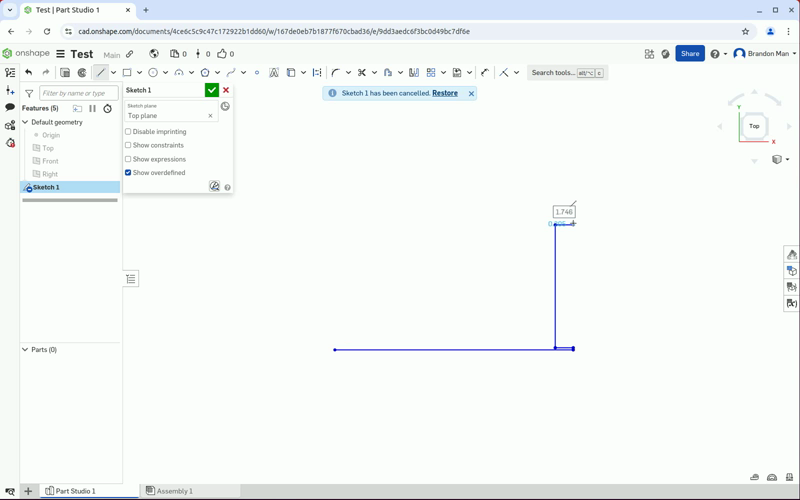
scroll(6)
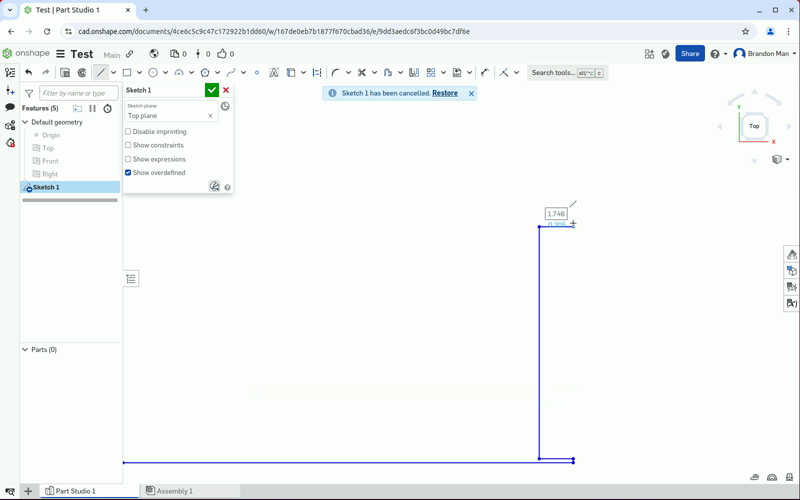
scroll(6)
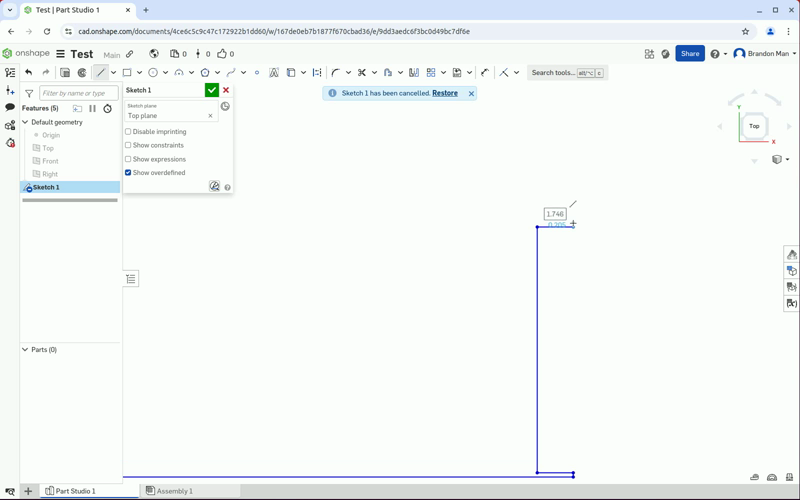
scroll(6)
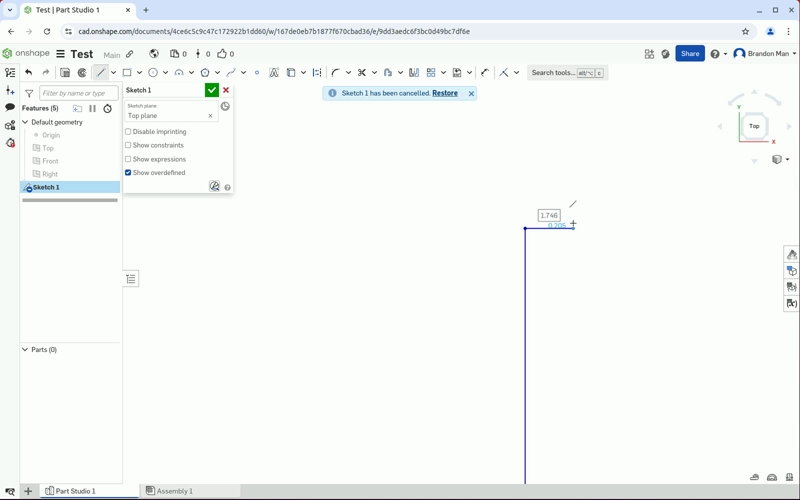
scroll(6)
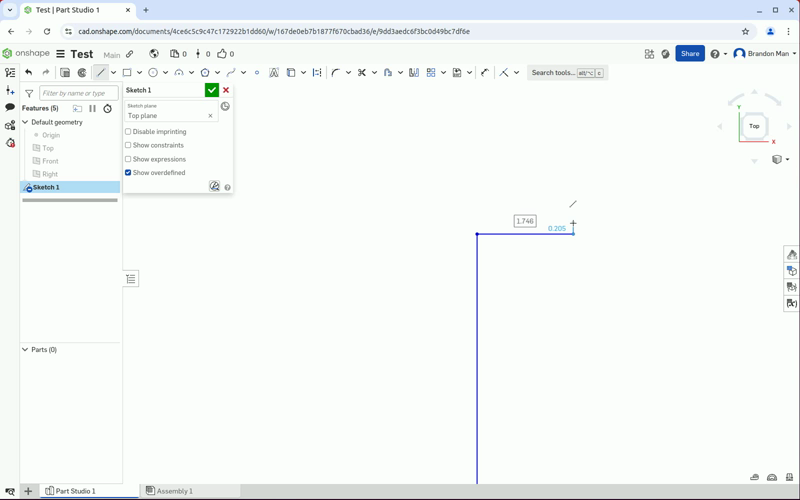
click(573, 222)
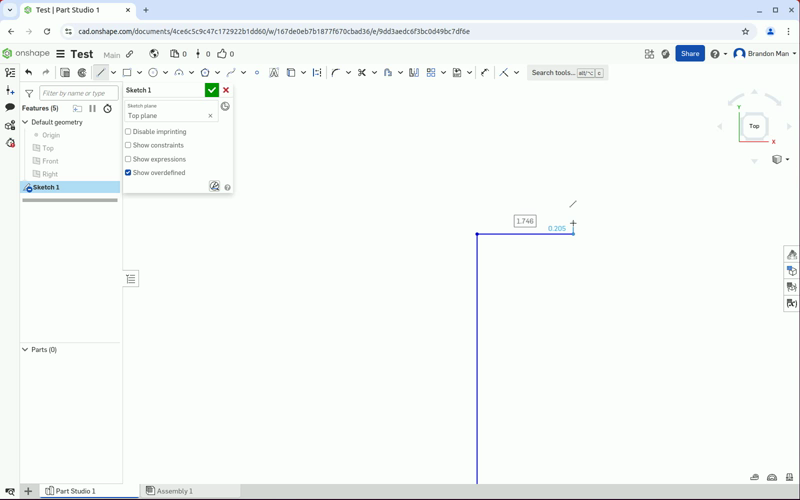
scroll(-6)
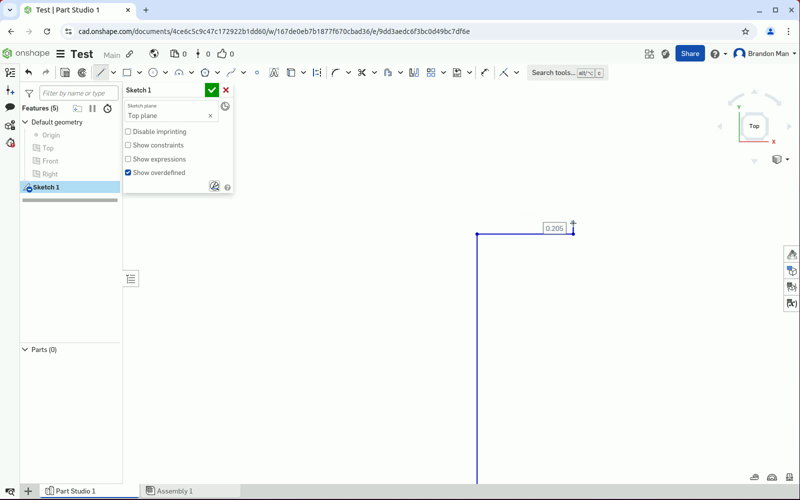
scroll(-6)
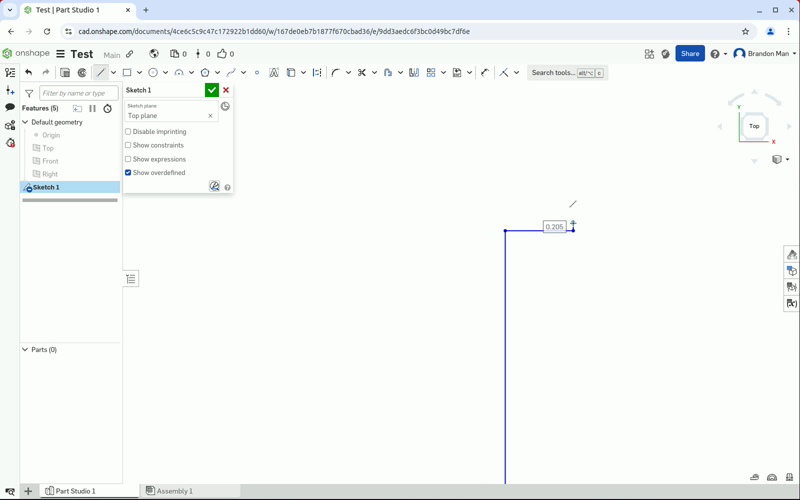
scroll(-6)
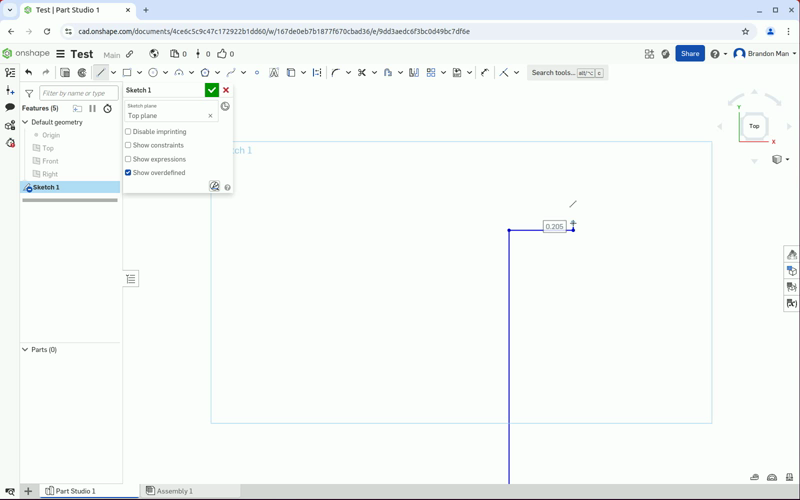
scroll(-6)
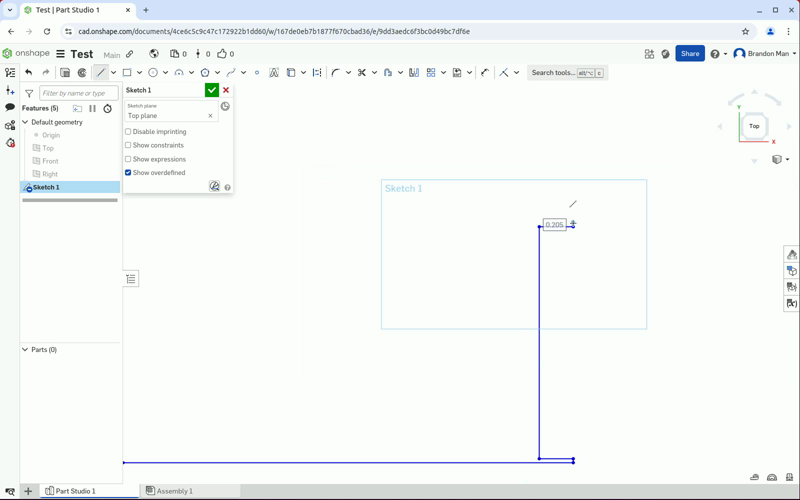
scroll(-6)
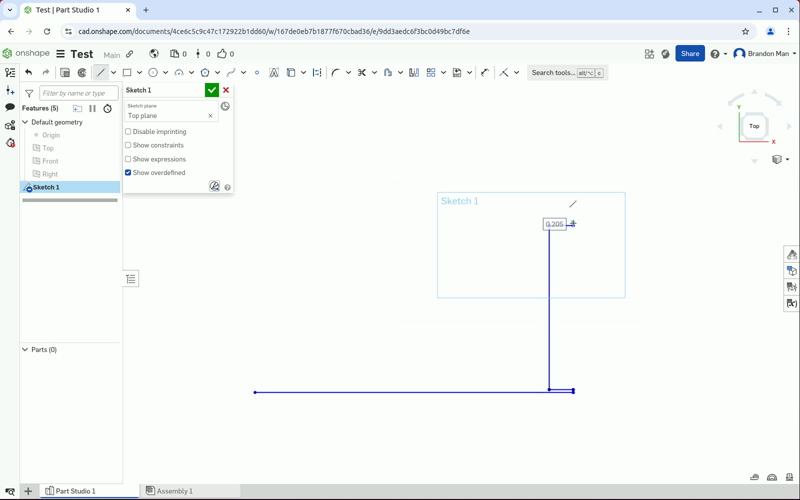
scroll(-6)
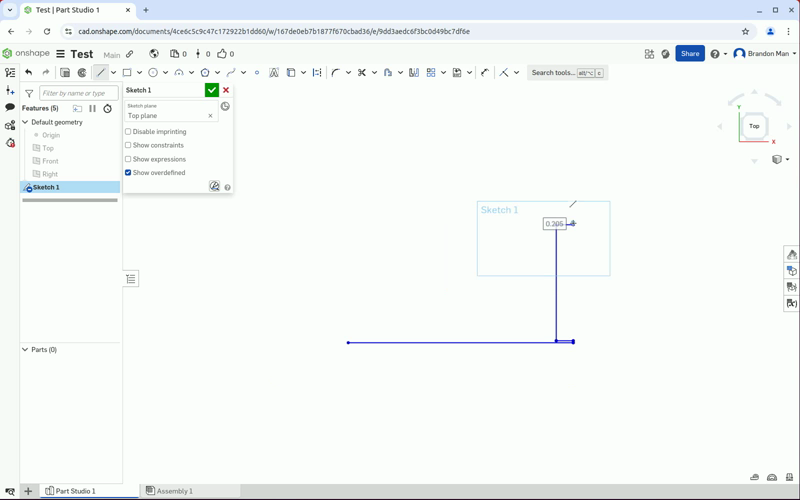
scroll(-6)
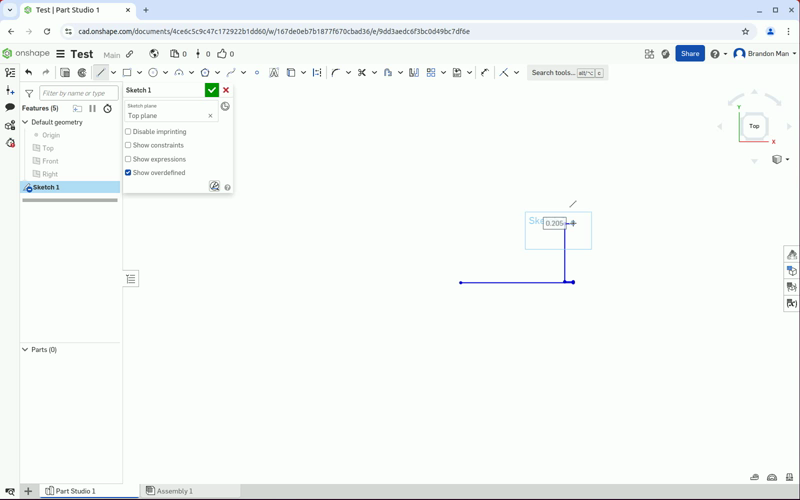
key_up(shift)
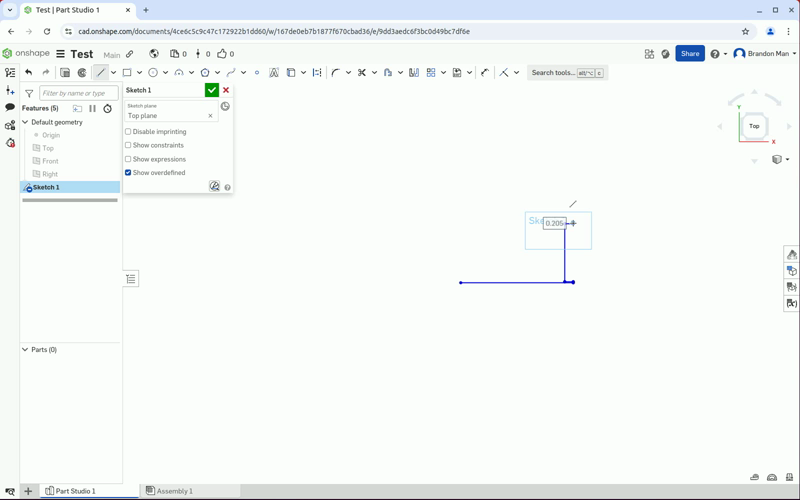
key_down(shift)
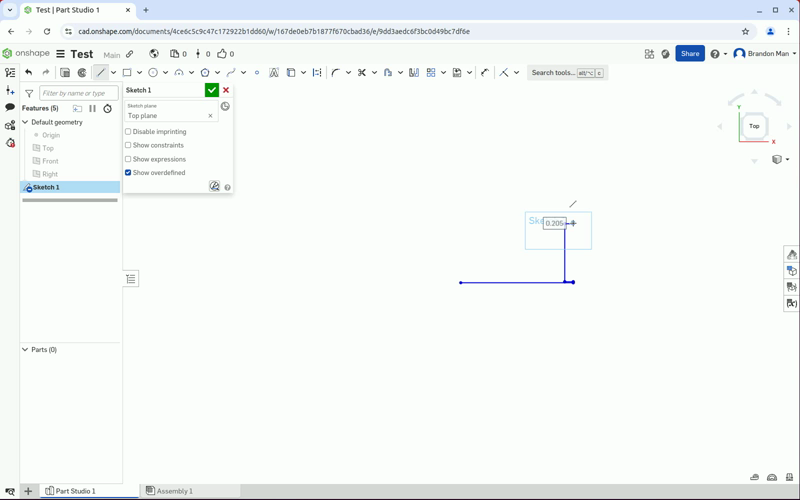
mouse_move(460, 222)
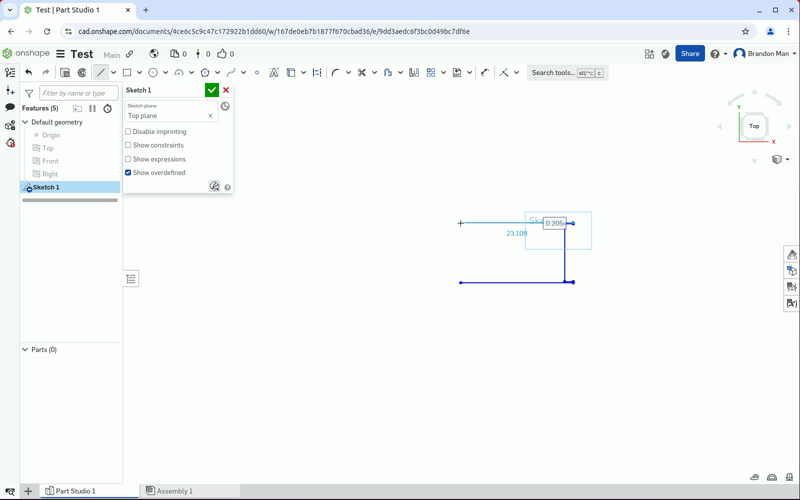
click(460, 222)
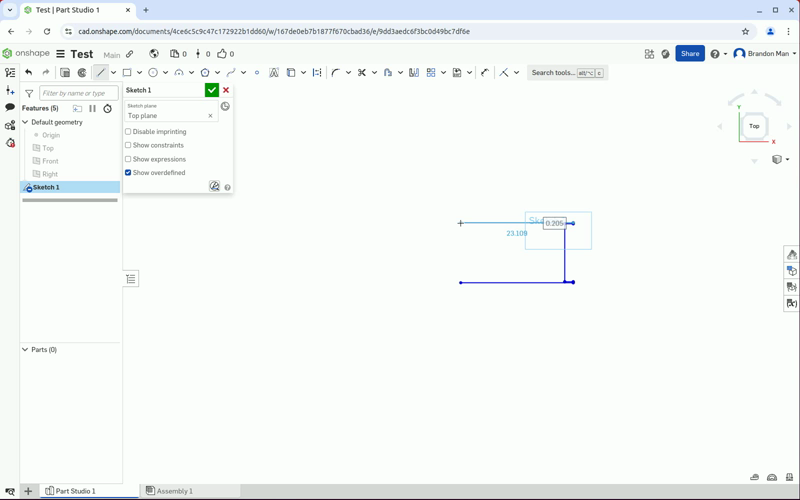
key_up(shift)
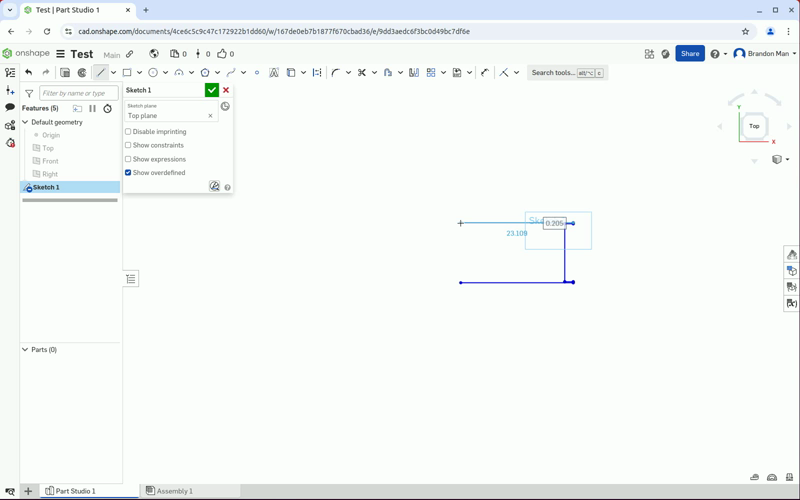
key_down(shift)
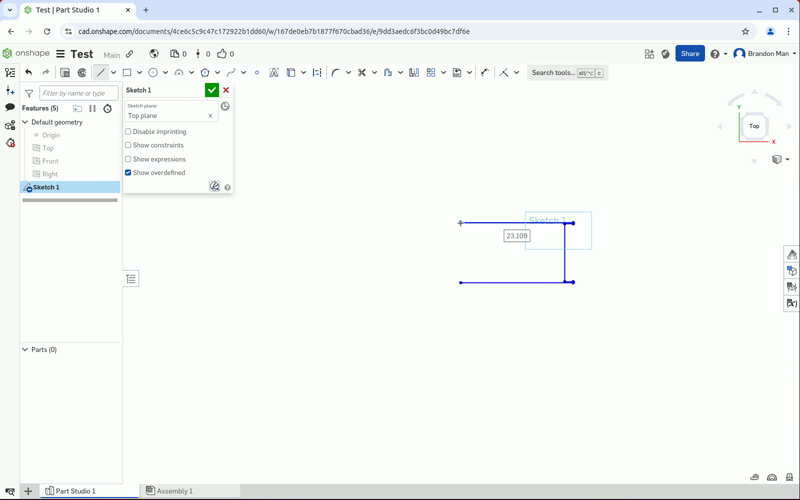
mouse_move(460, 282)
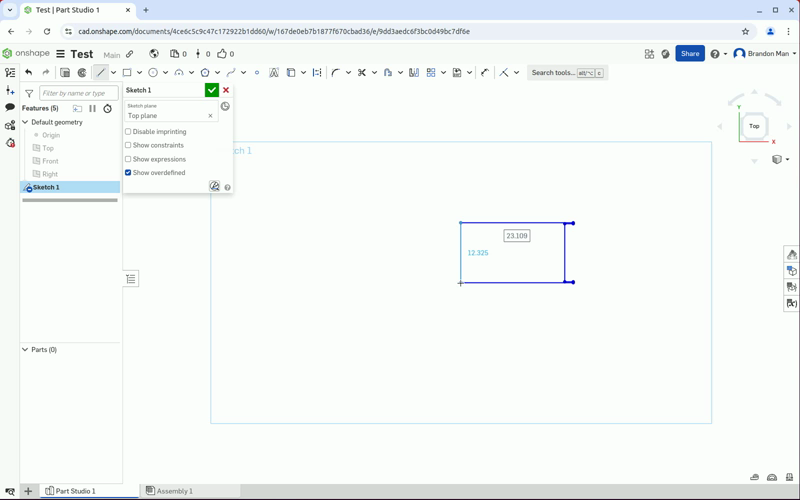
key_up(shift)
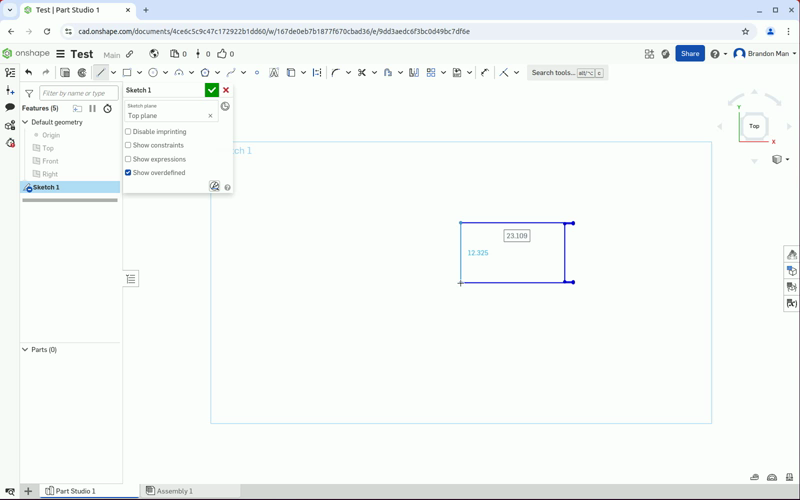
click(460, 282)
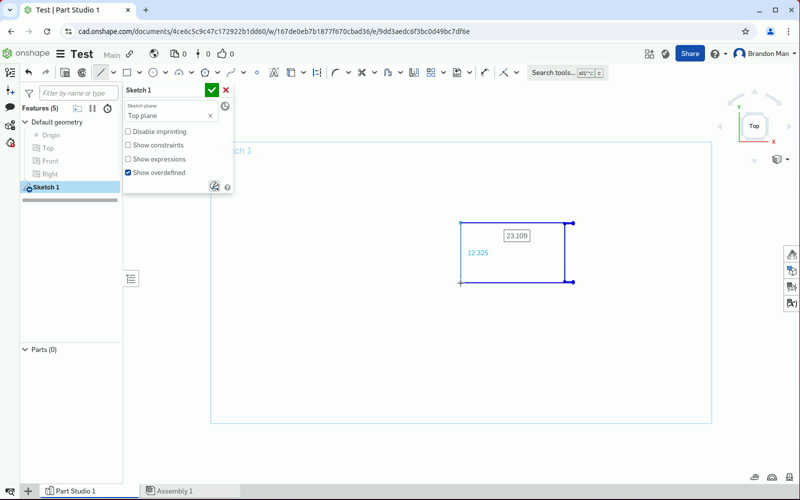
key(esc)
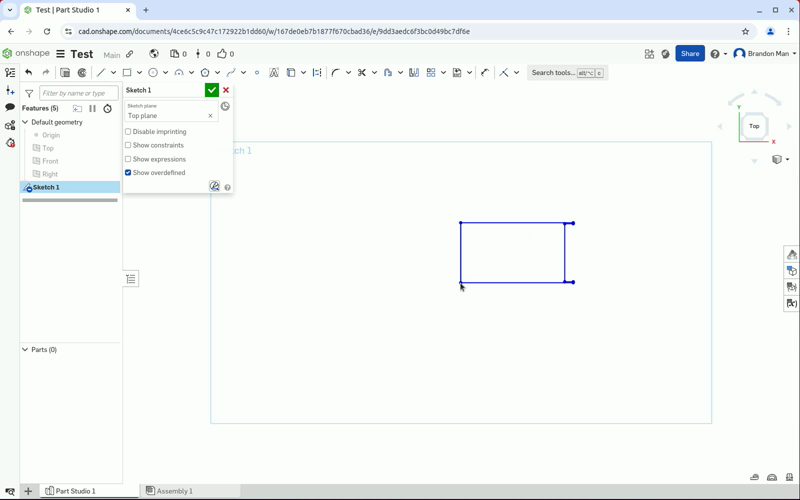
mouse_move(507, 253)
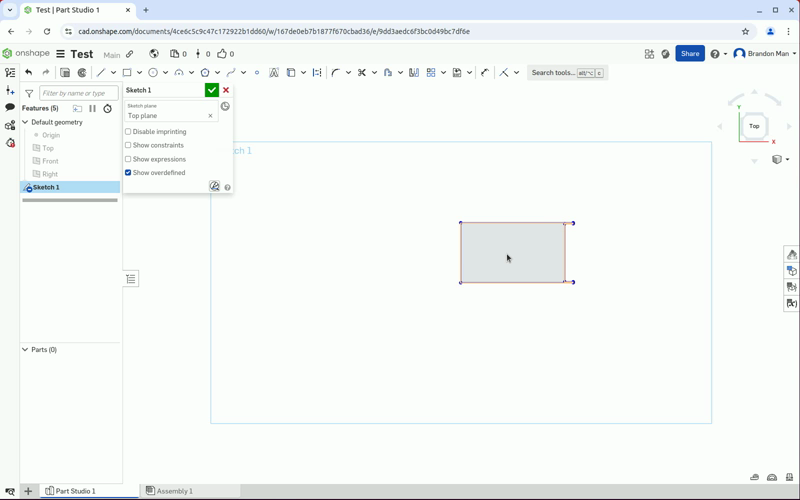
click(507, 253)
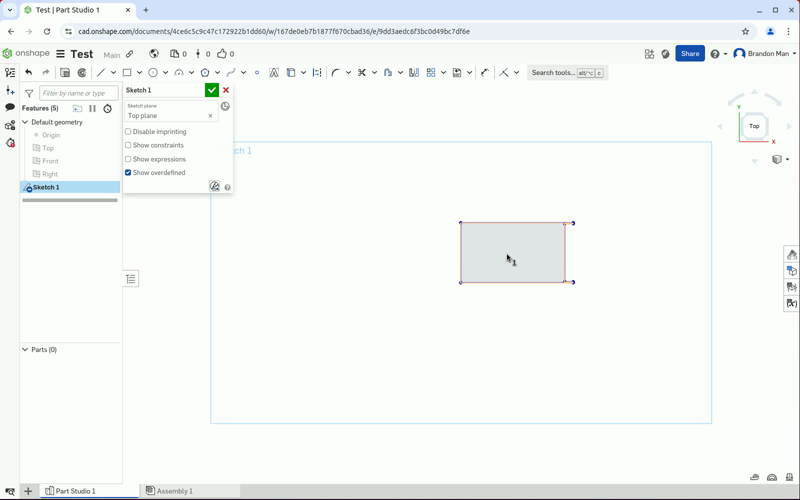
mouse_move(73, 352)
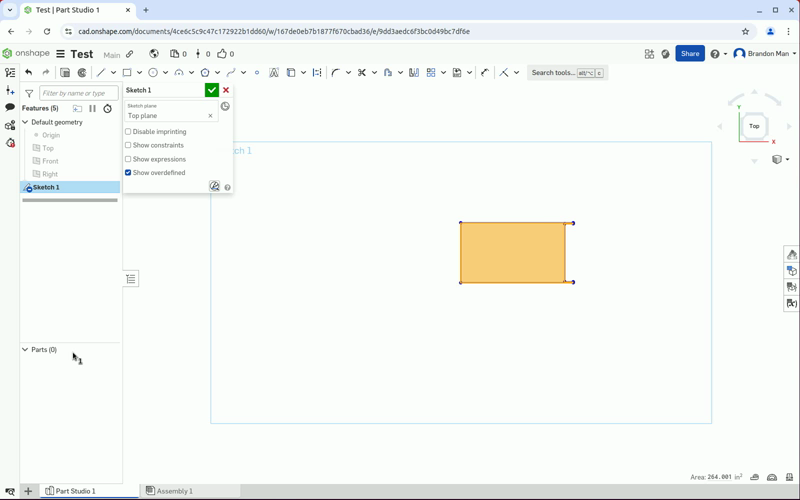
key(shift+y)
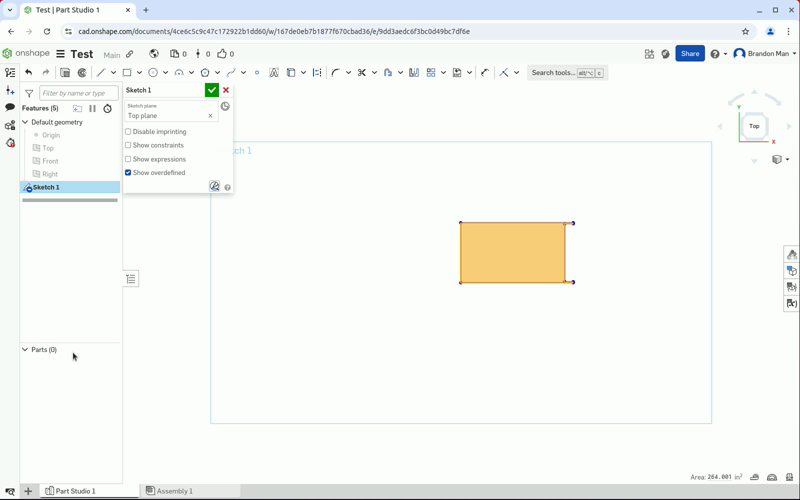
key(shift+e)
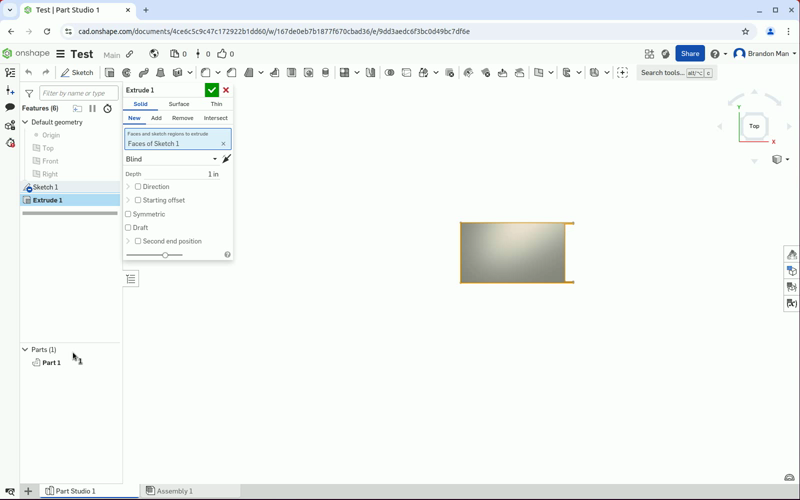
mouse_move(143, 106)
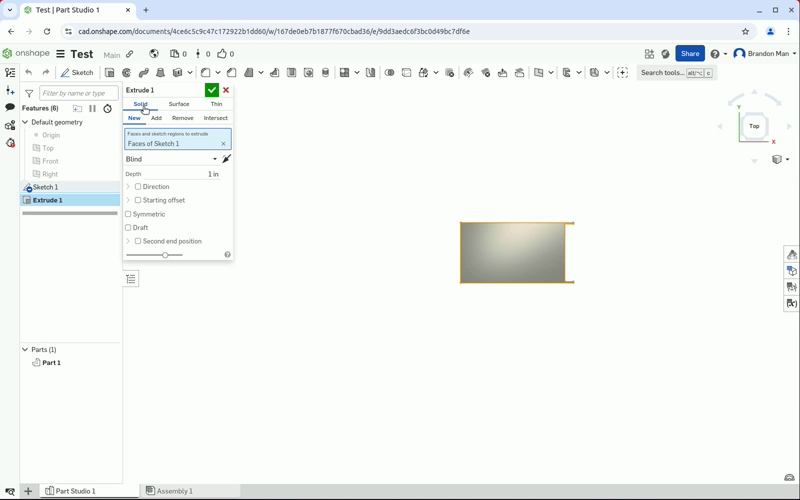
click(143, 106)
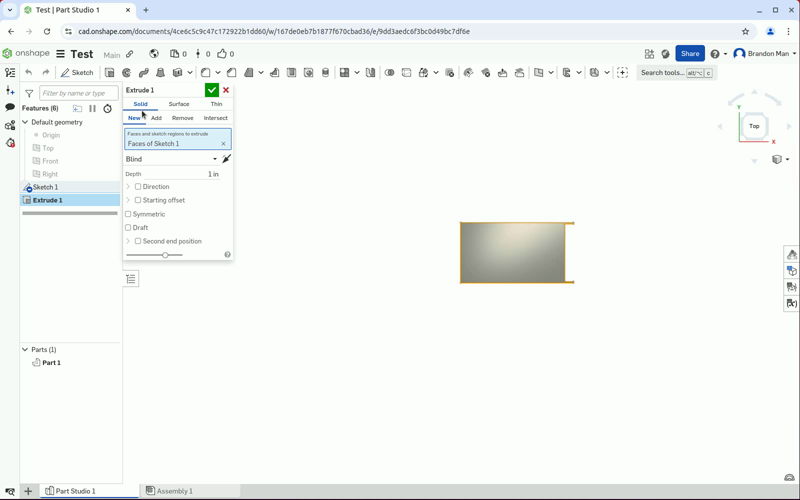
mouse_move(137, 120)
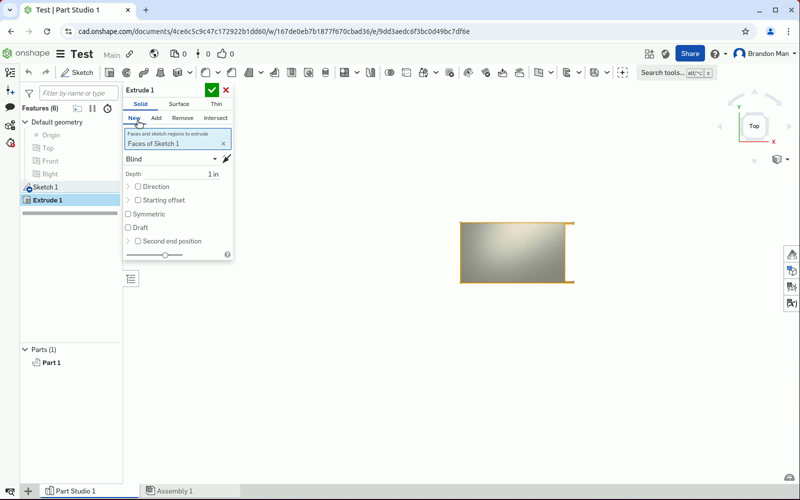
click(137, 120)
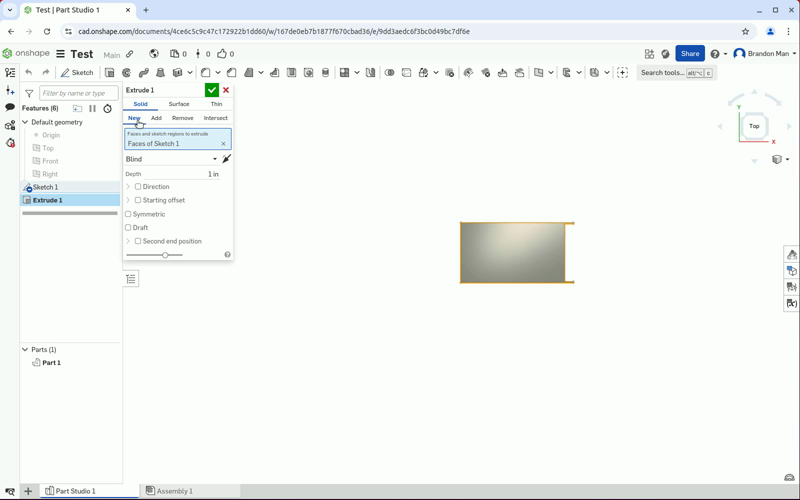
key(tab, 4)
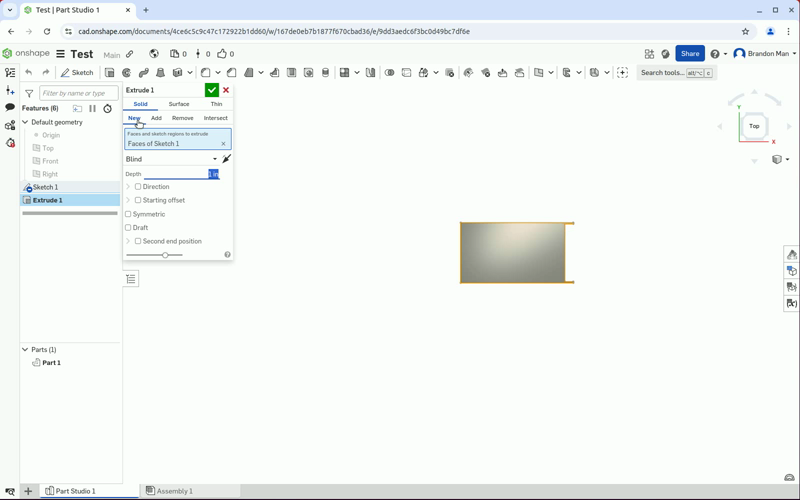
text(3.129)
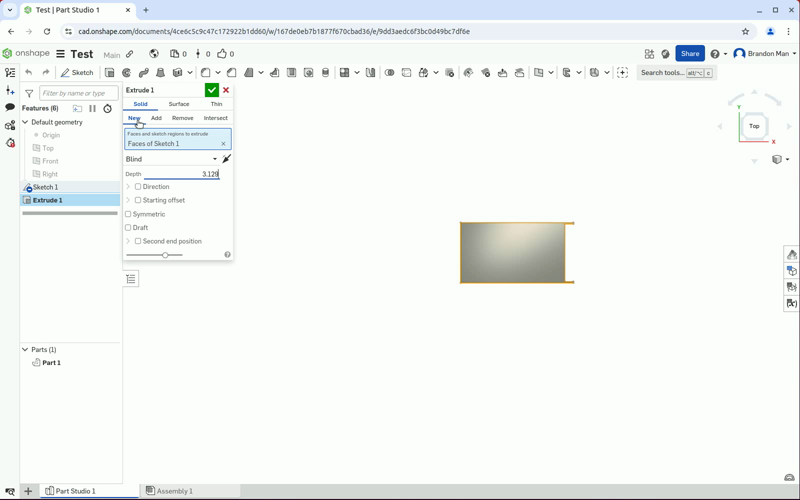
key(enter)
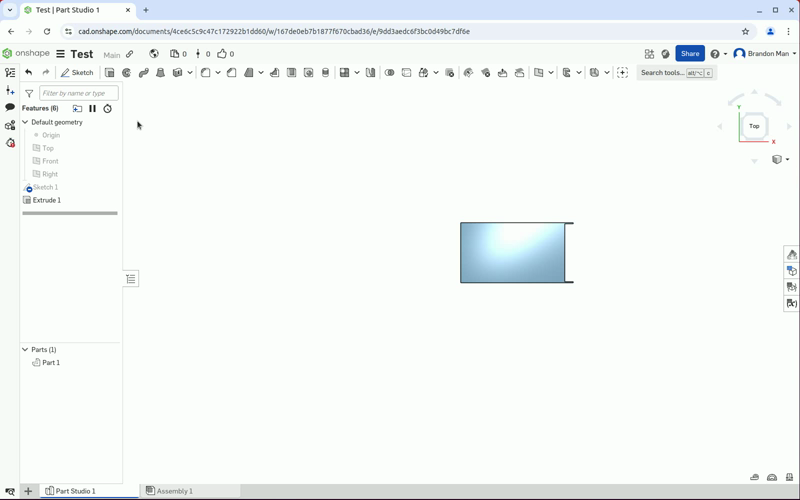
key(shift+h)
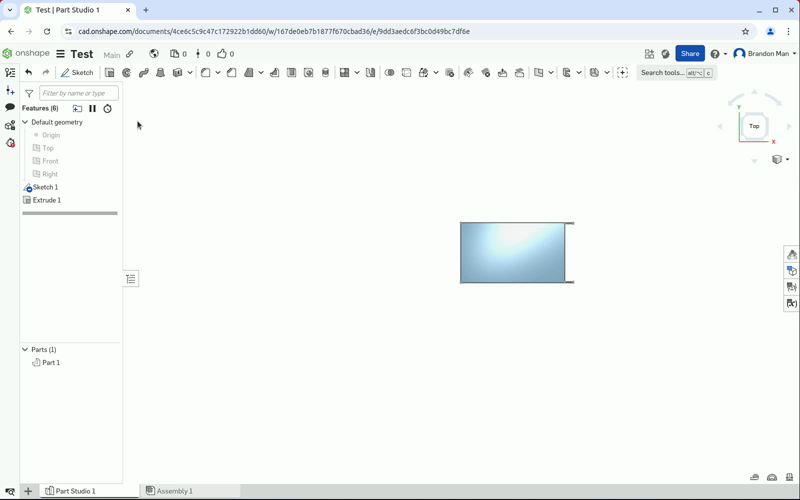
key(shift+h)
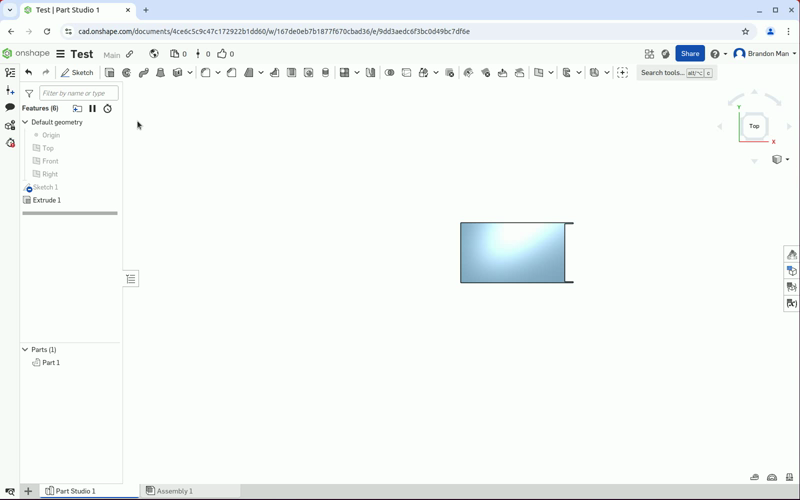
mouse_move(73, 189)
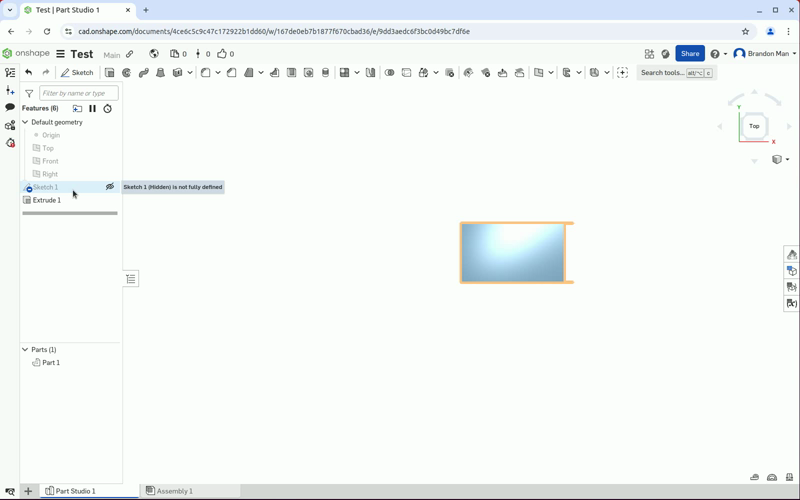
click(73, 189)
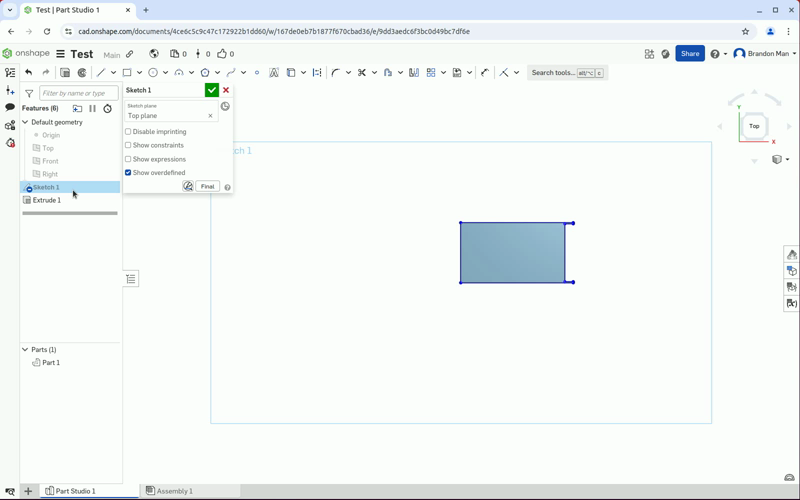
mouse_move(229, 92)
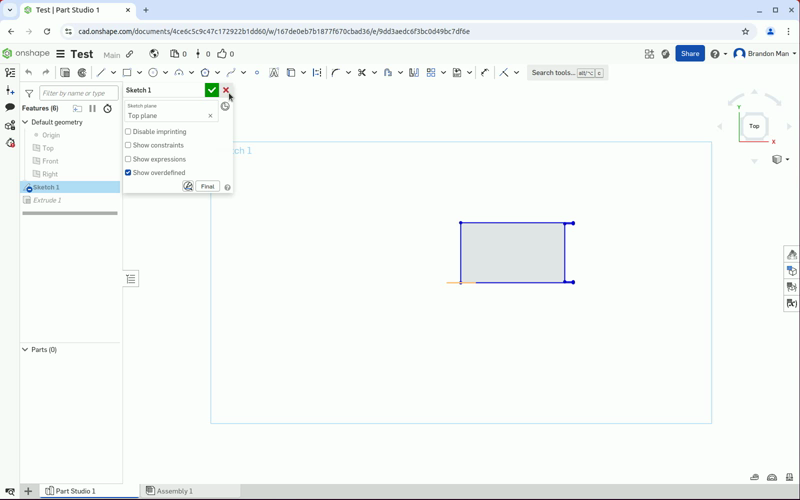
click(229, 92)
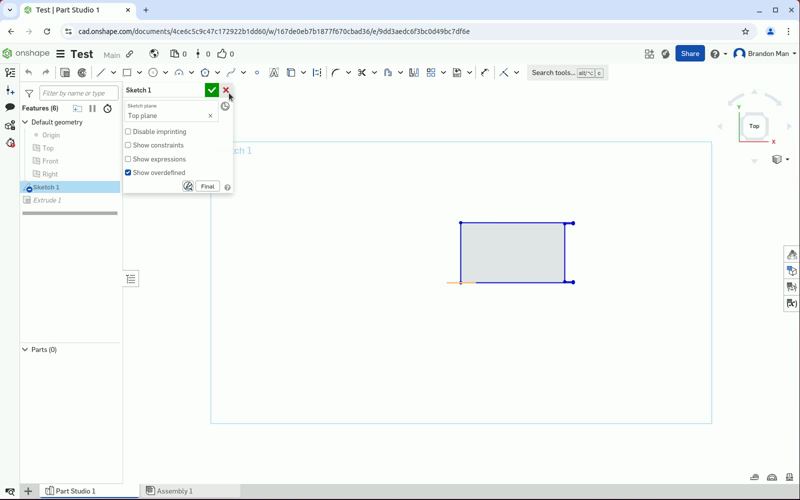
key(shift+s)
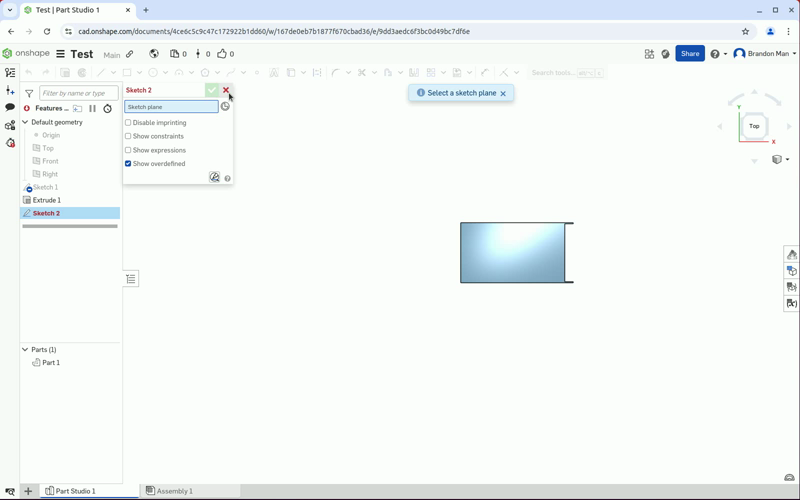
mouse_move(73, 150)
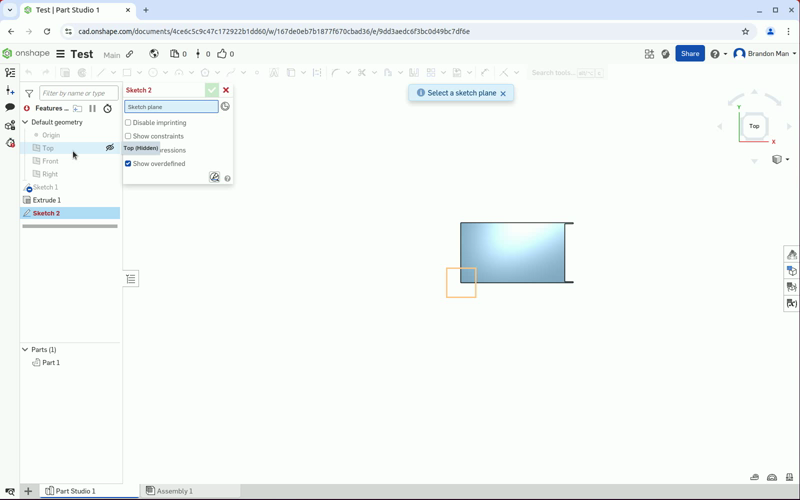
click(73, 150)
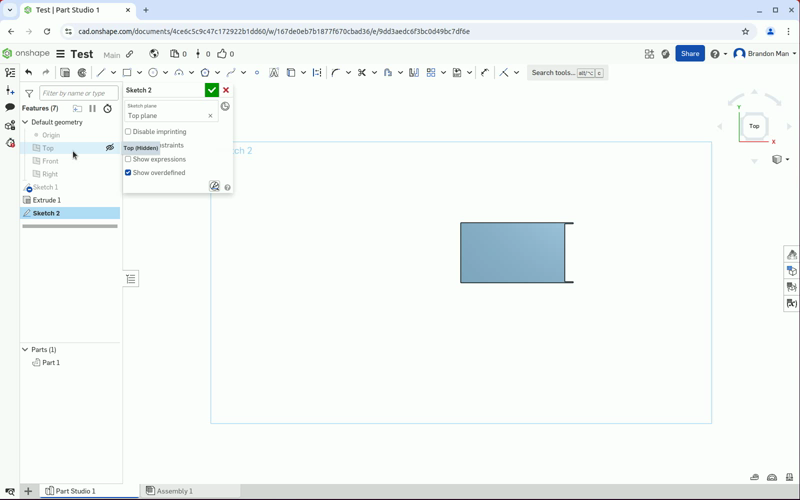
mouse_move(73, 352)
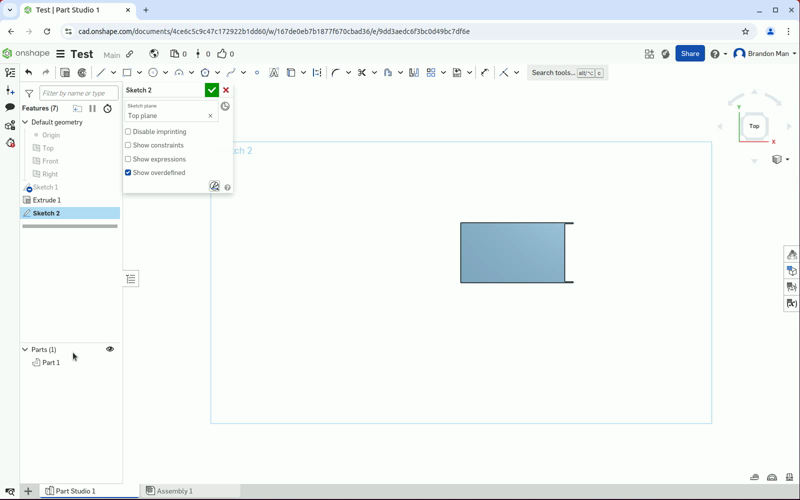
key(y)
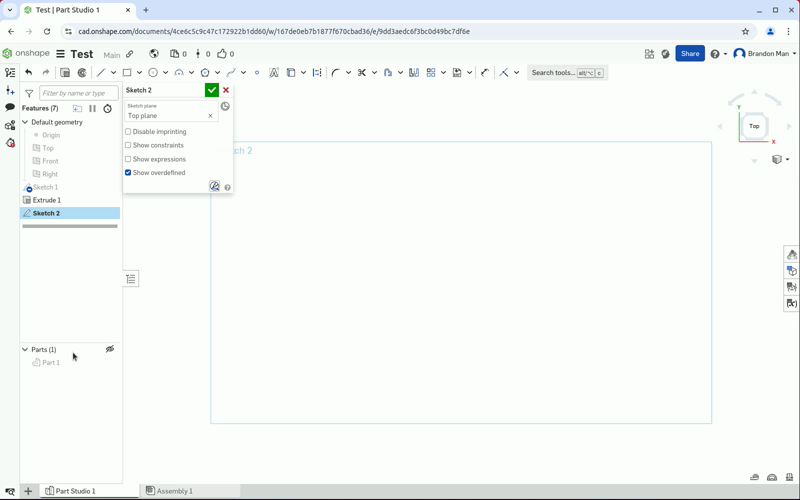
key(l)
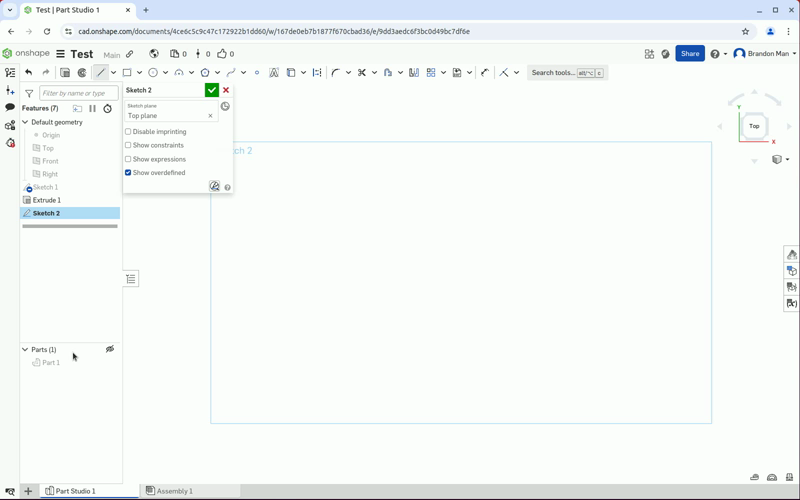
key_down(shift)
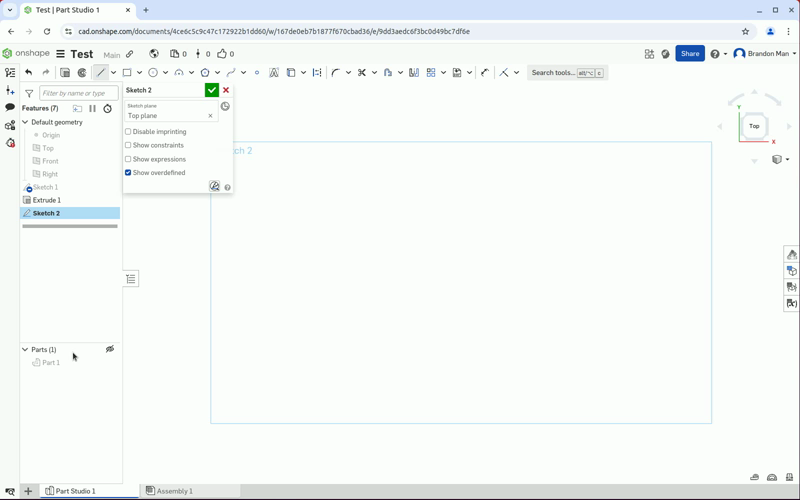
mouse_move(564, 281)
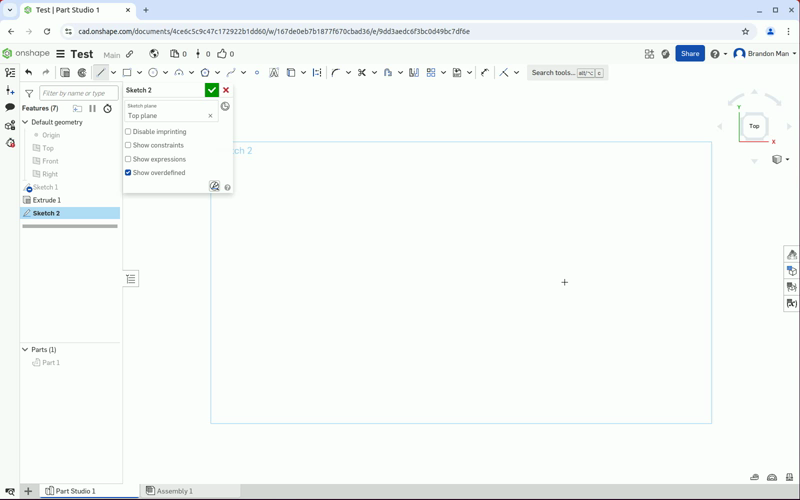
click(564, 281)
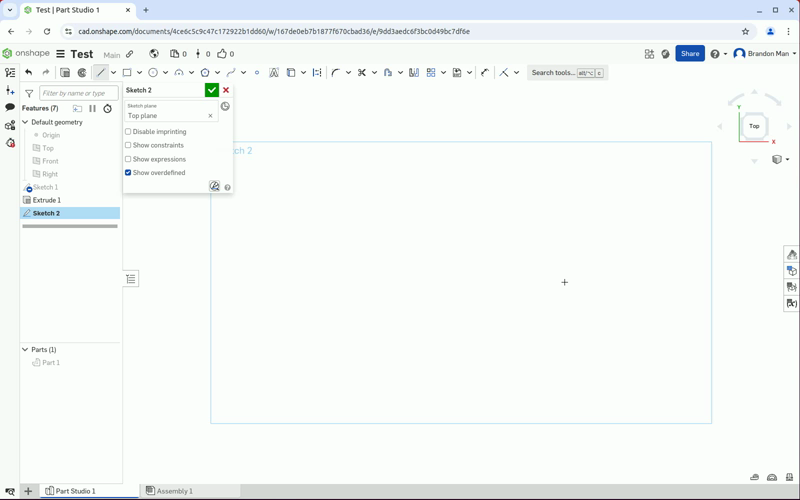
key_up(shift)
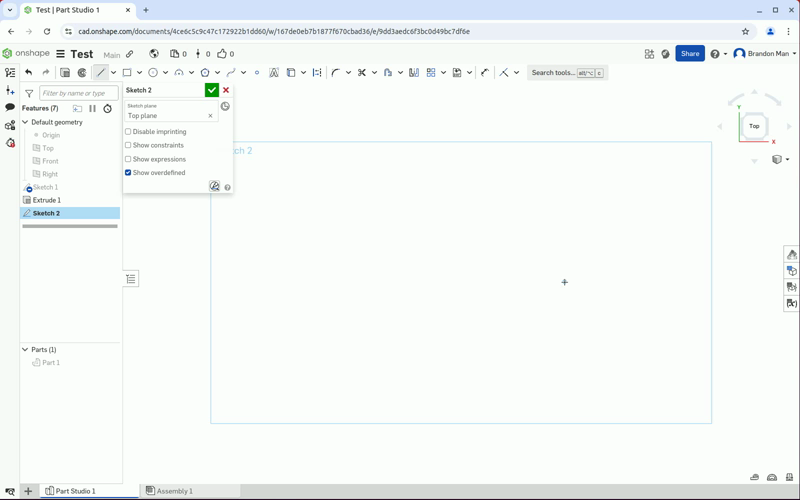
key_down(shift)
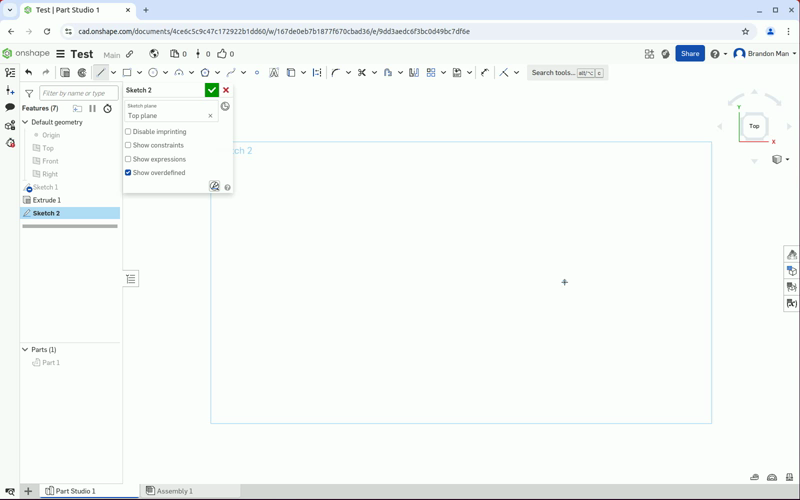
mouse_move(589, 281)
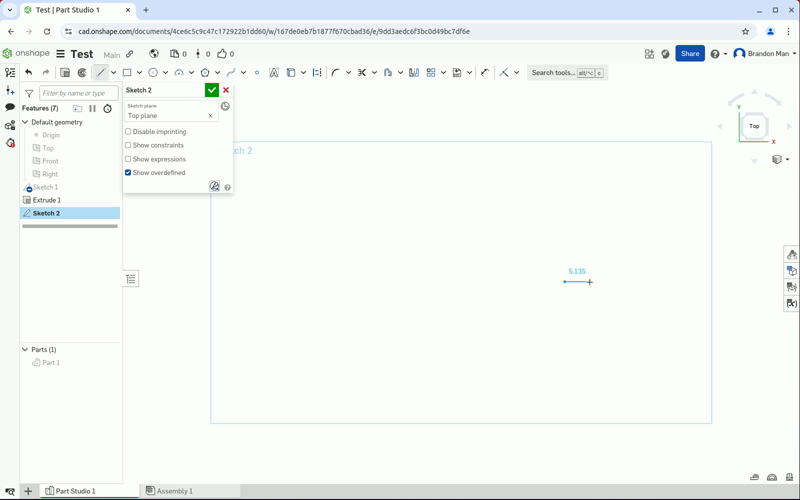
mouse_move(573, 281)
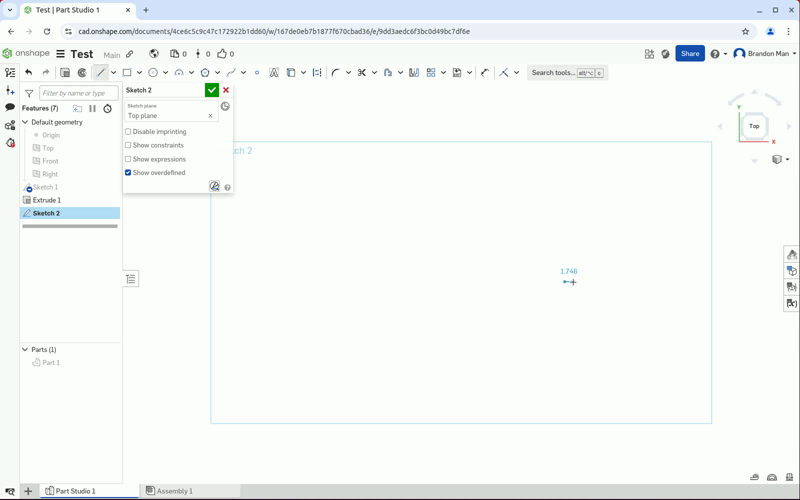
click(573, 281)
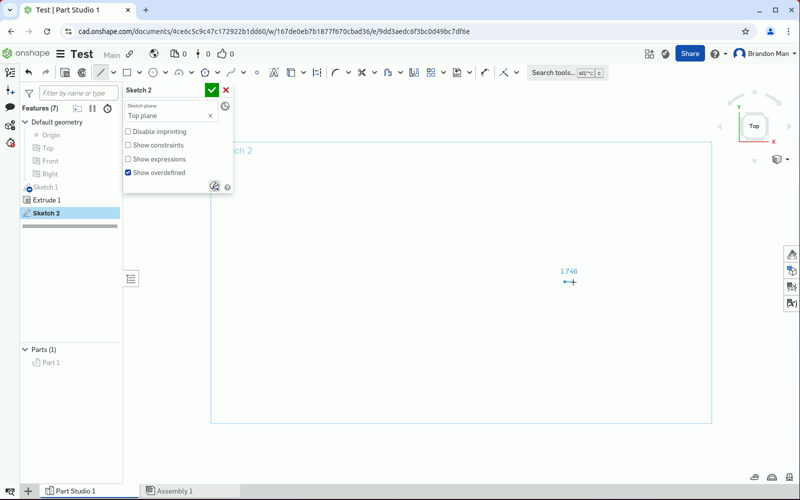
key_up(shift)
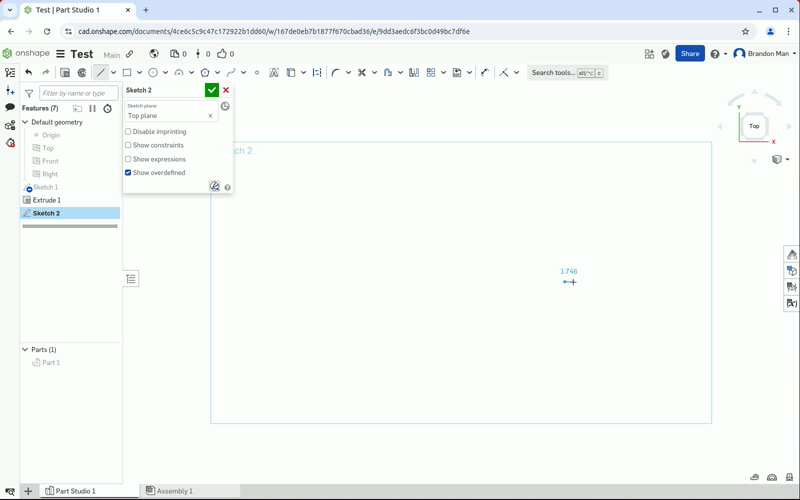
key_down(shift)
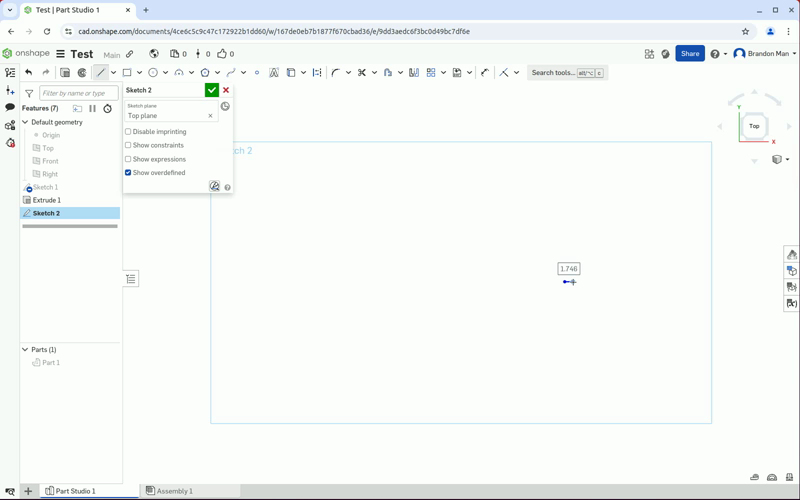
mouse_move(589, 281)
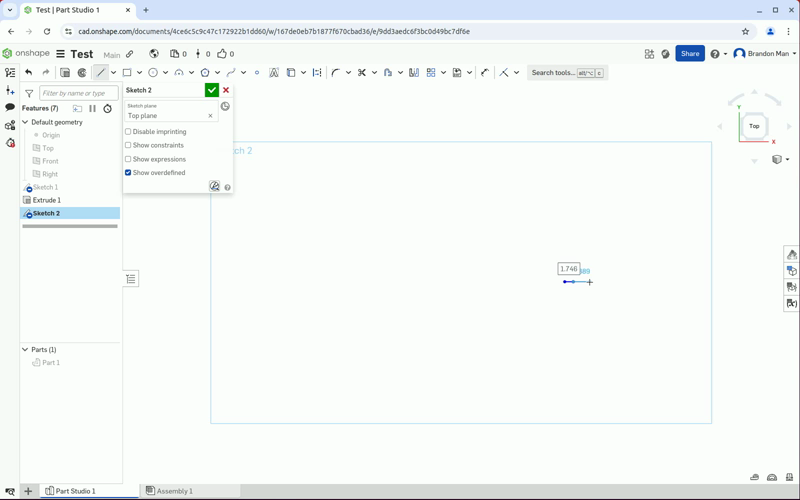
mouse_move(573, 222)
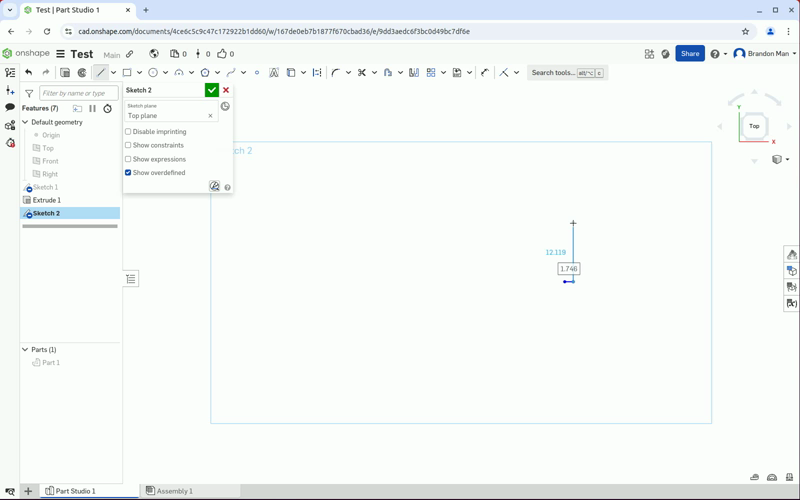
click(573, 222)
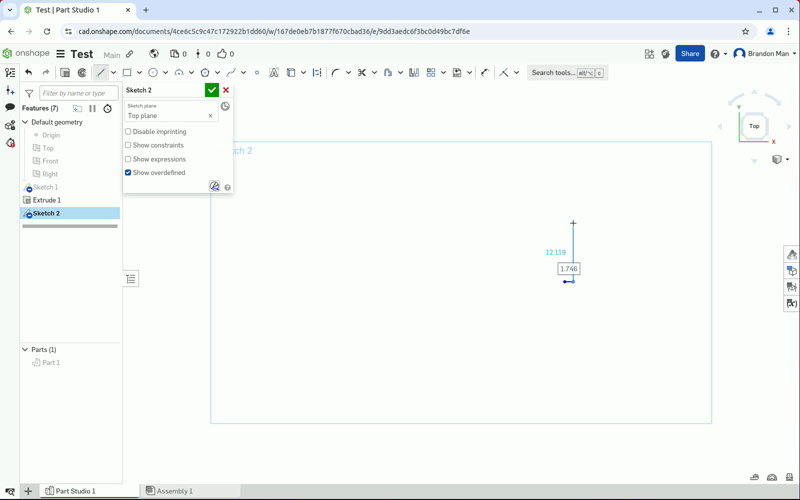
key_up(shift)
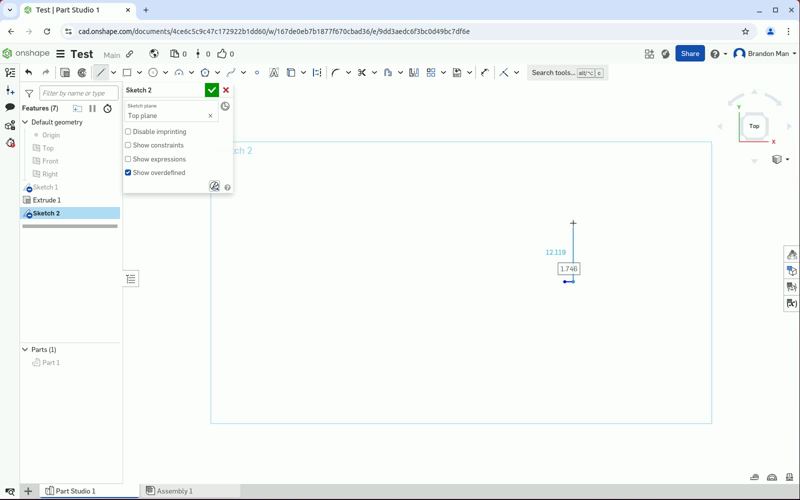
key_down(shift)
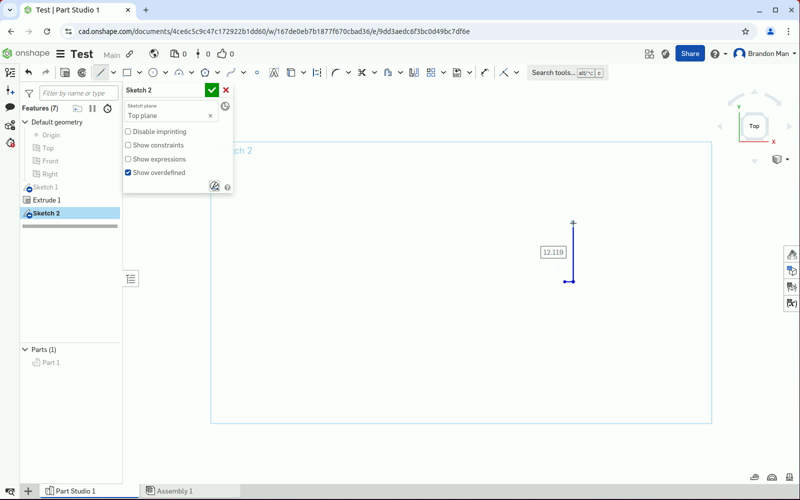
mouse_move(589, 222)
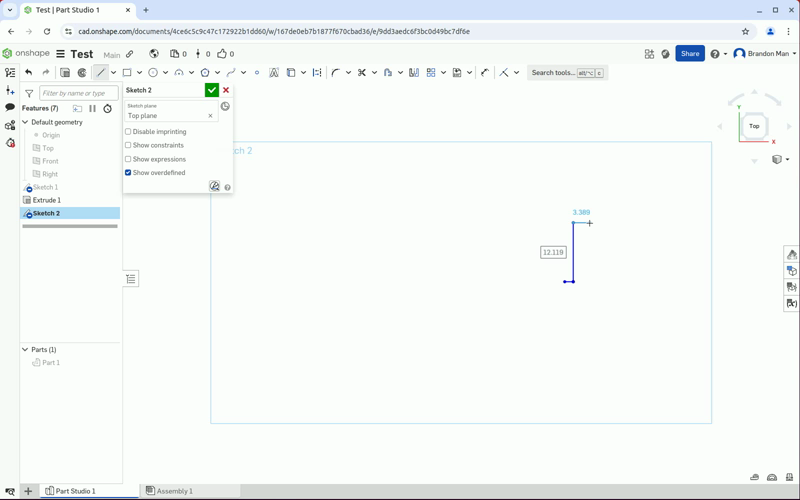
mouse_move(564, 222)
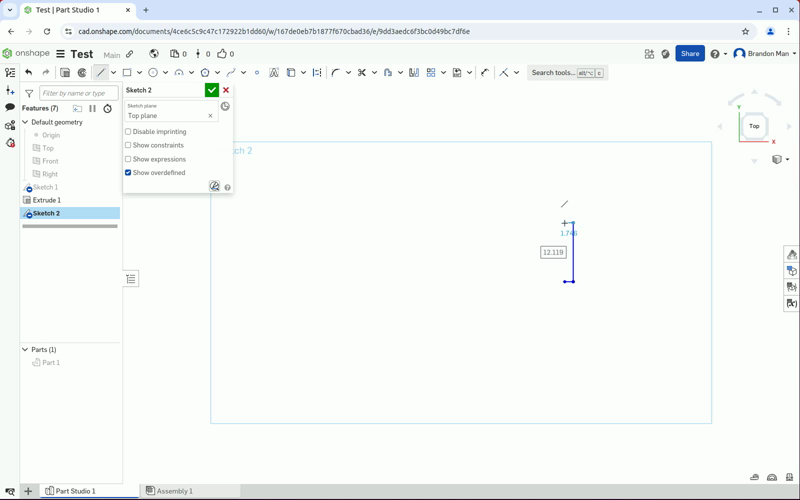
click(564, 222)
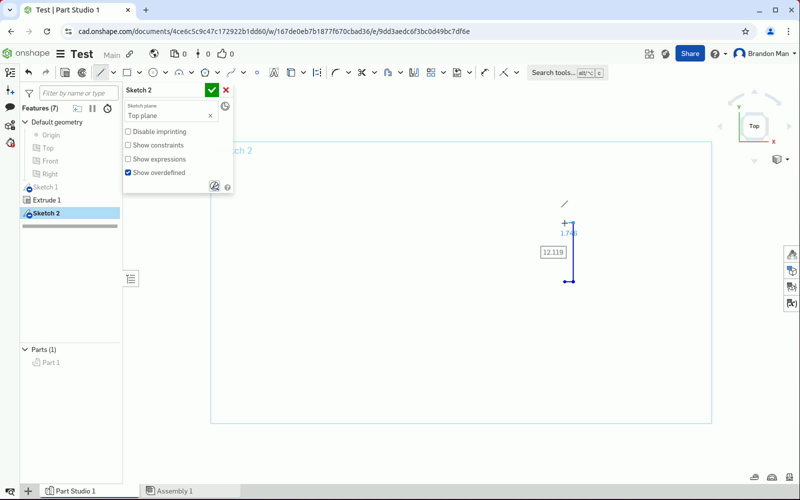
key_up(shift)
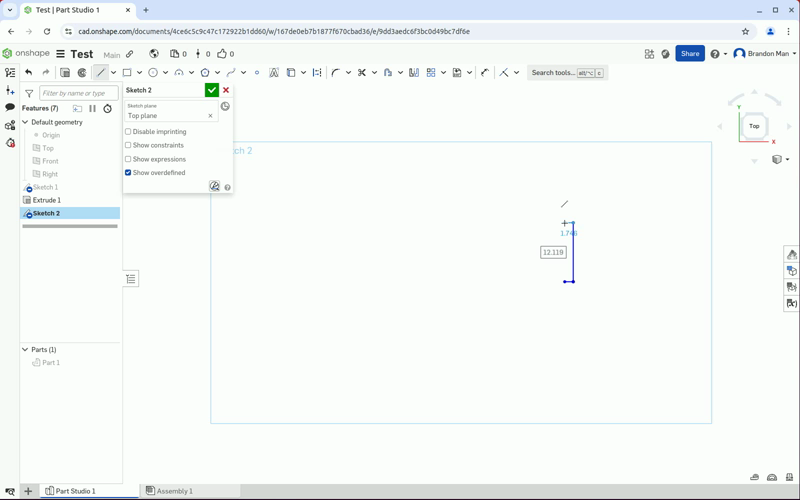
mouse_move(589, 222)
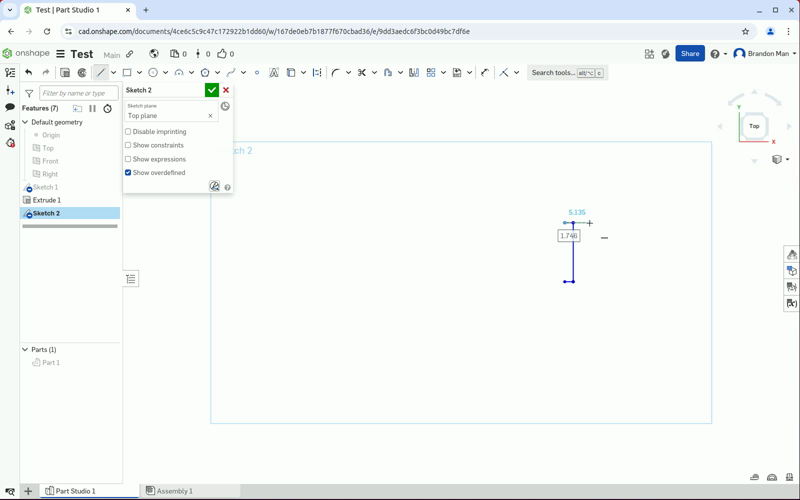
key_down(shift)
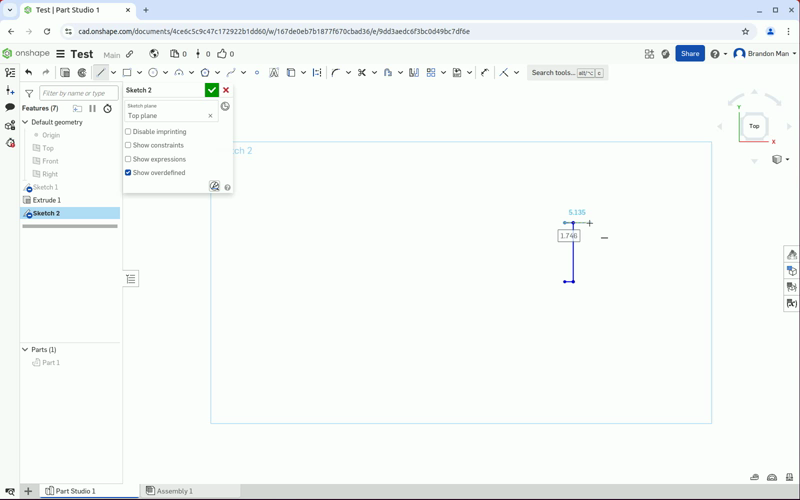
mouse_move(564, 281)
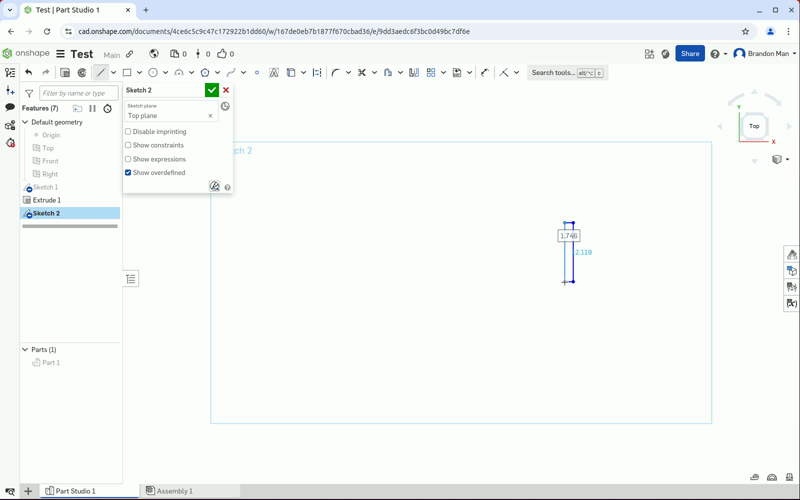
key_up(shift)
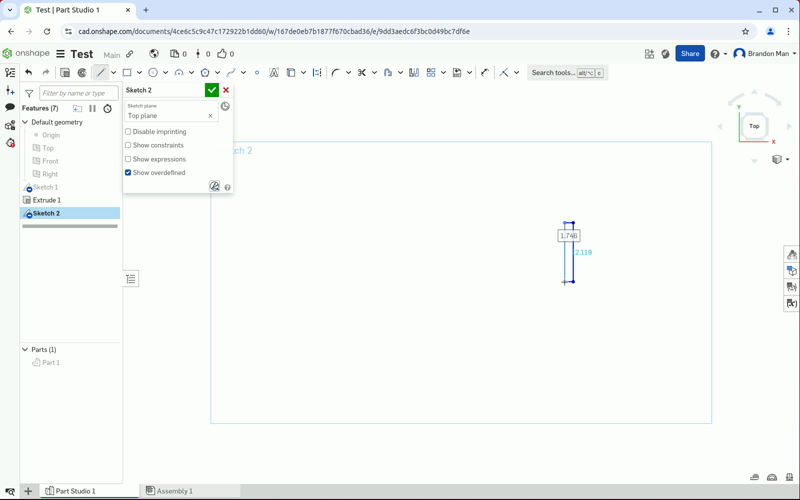
click(564, 281)
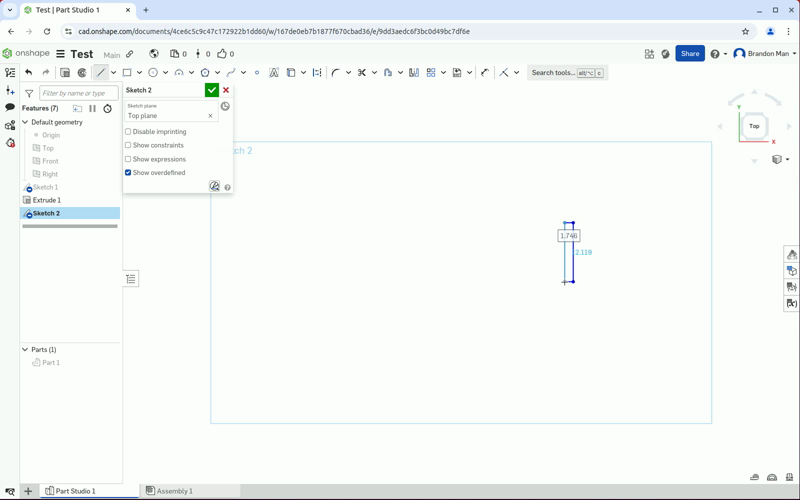
key(esc)
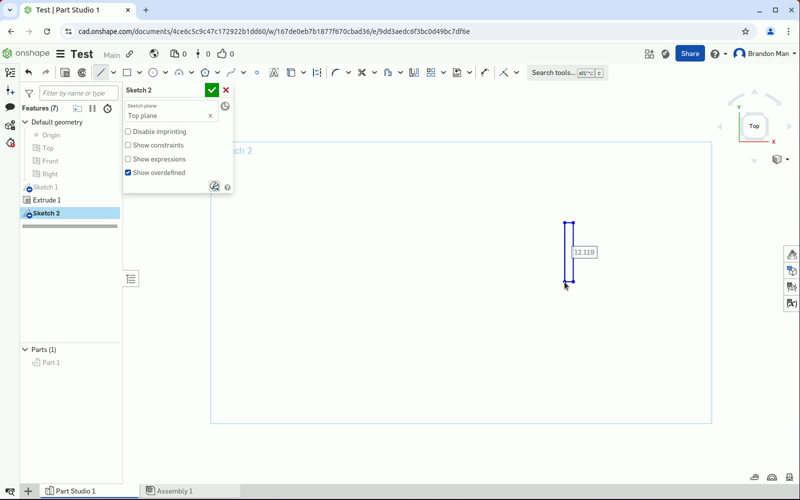
mouse_move(568, 269)
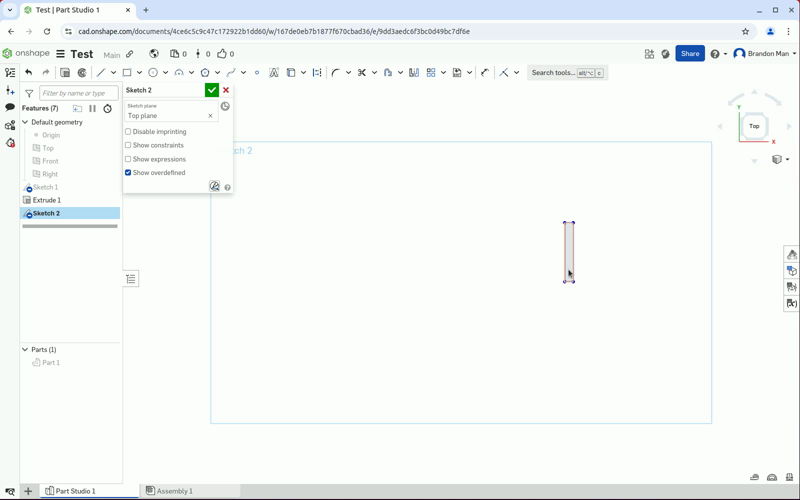
scroll(6)
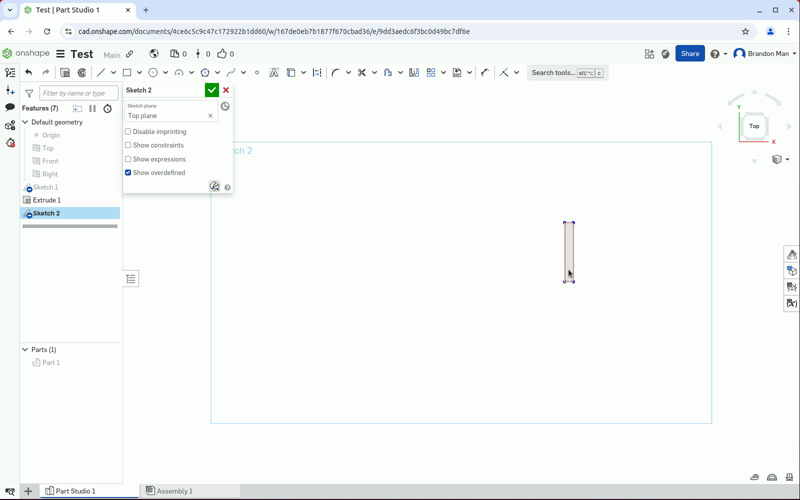
scroll(6)
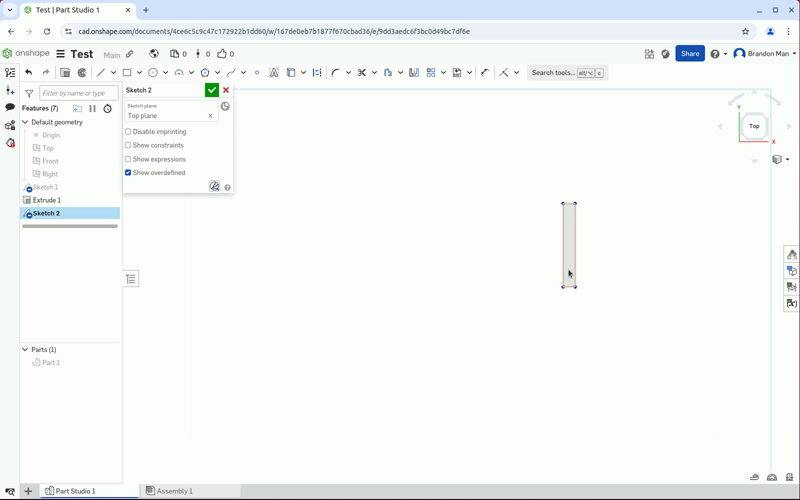
scroll(6)
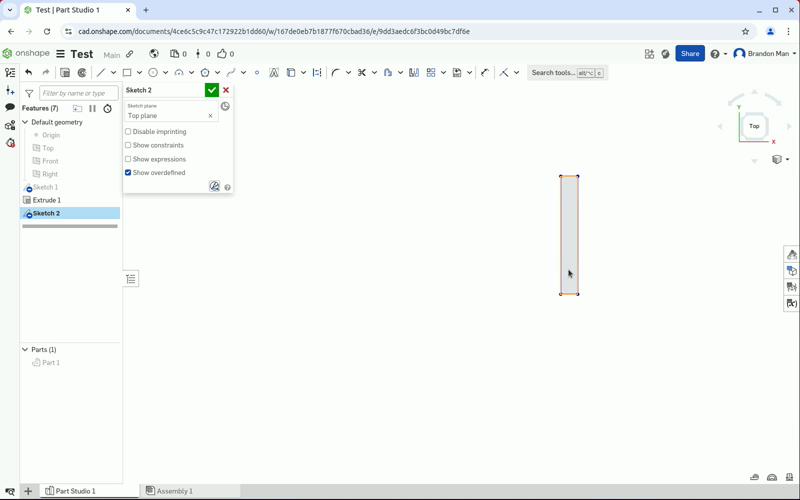
scroll(6)
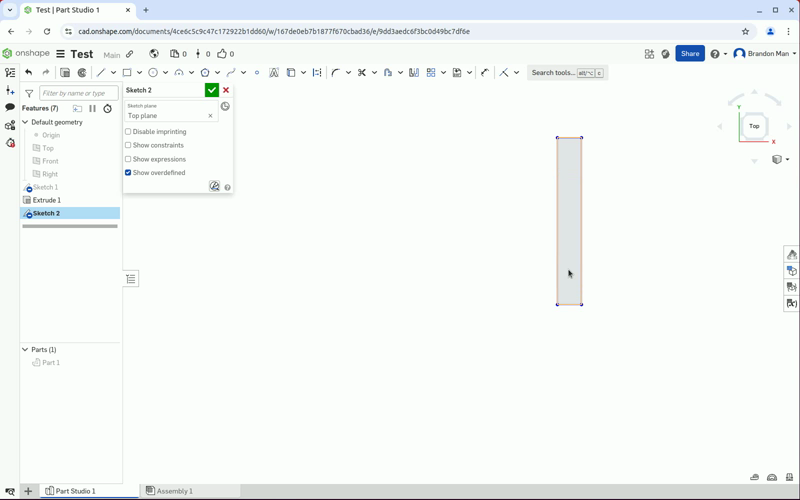
scroll(6)
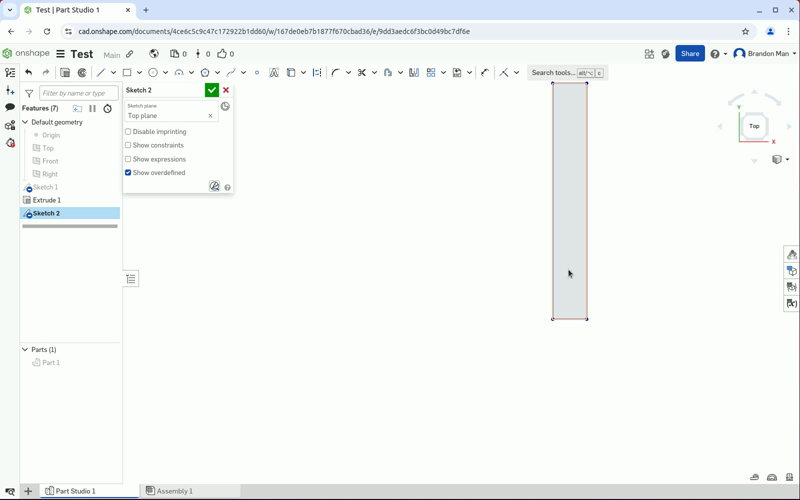
scroll(6)
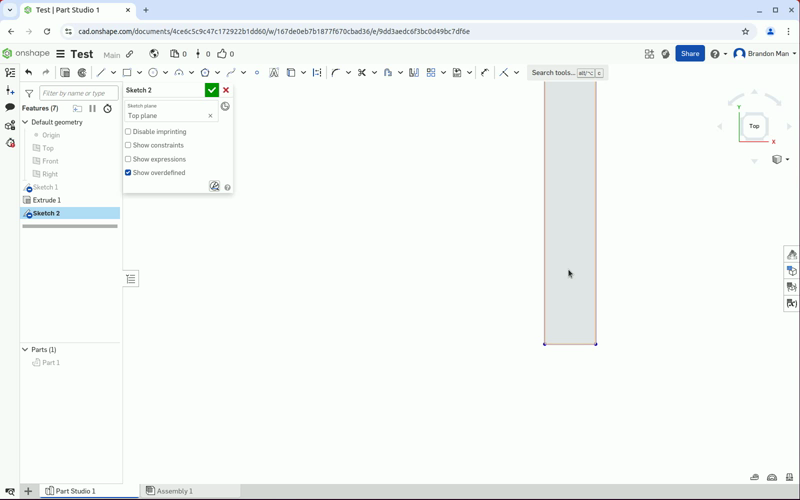
scroll(6)
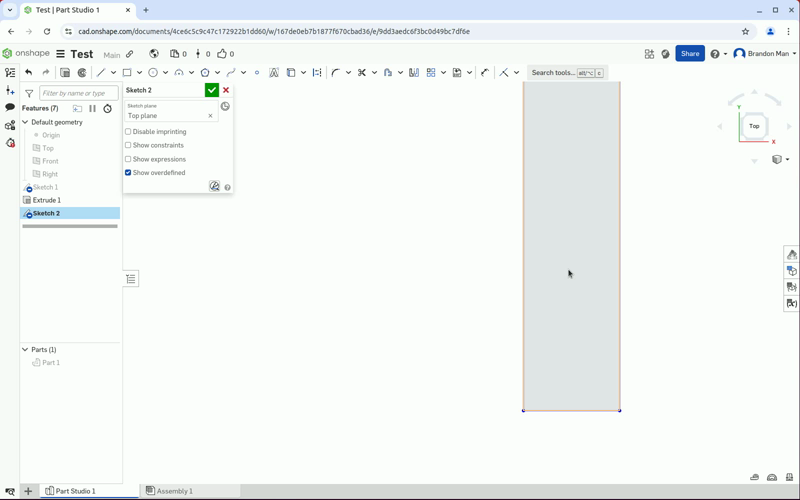
click(568, 269)
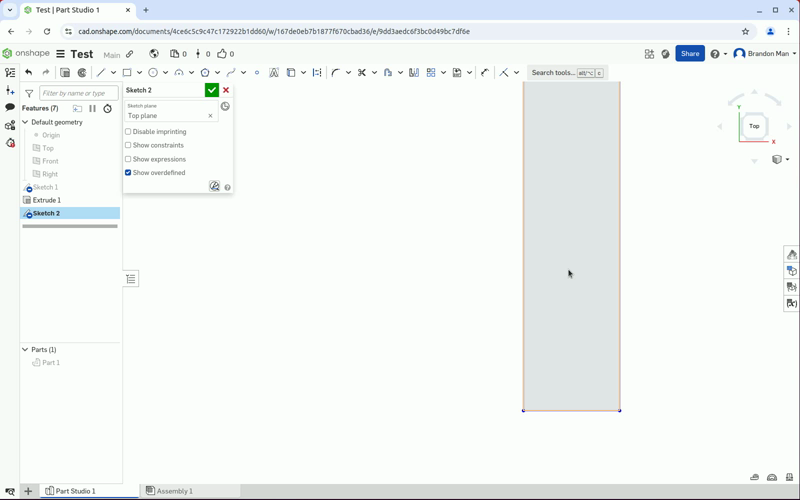
scroll(-6)
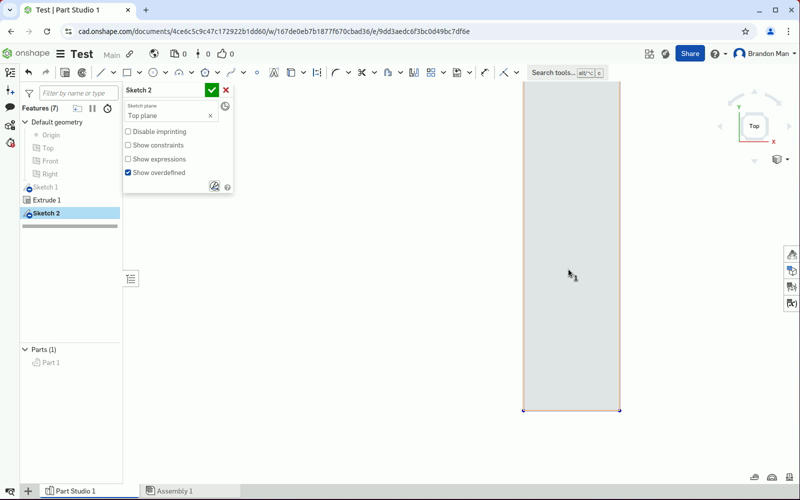
scroll(-6)
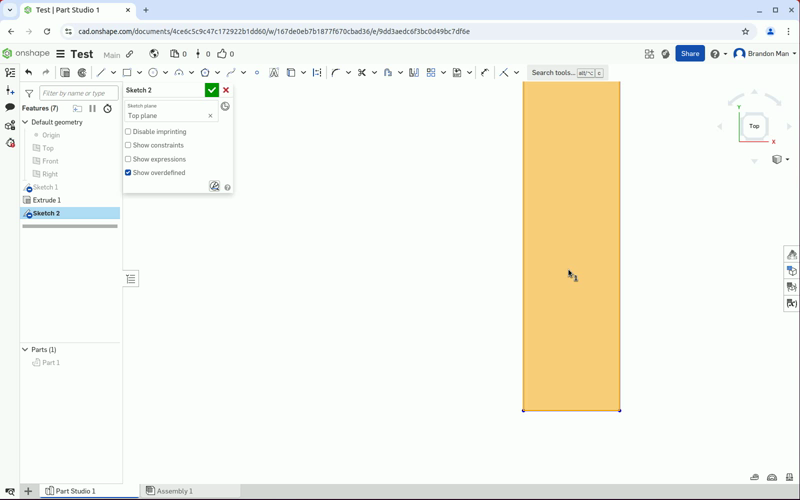
scroll(-6)
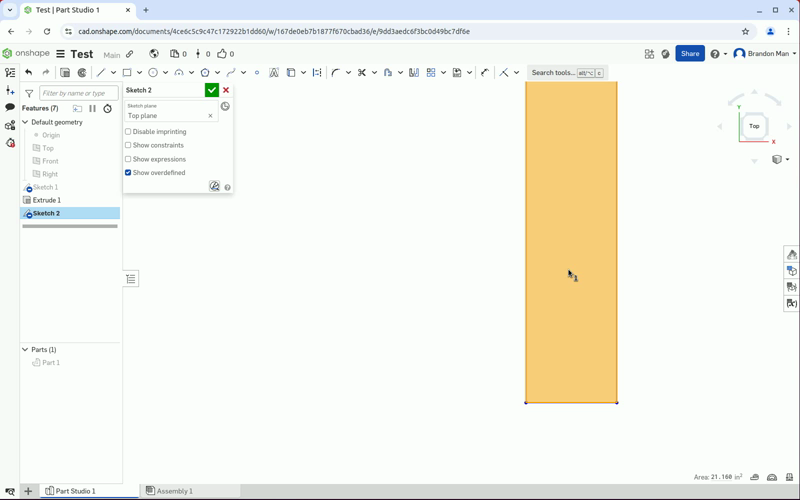
scroll(-6)
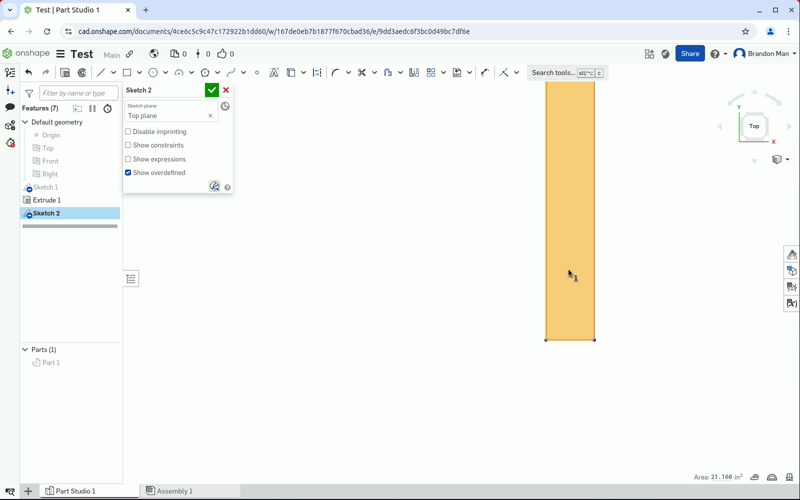
scroll(-6)
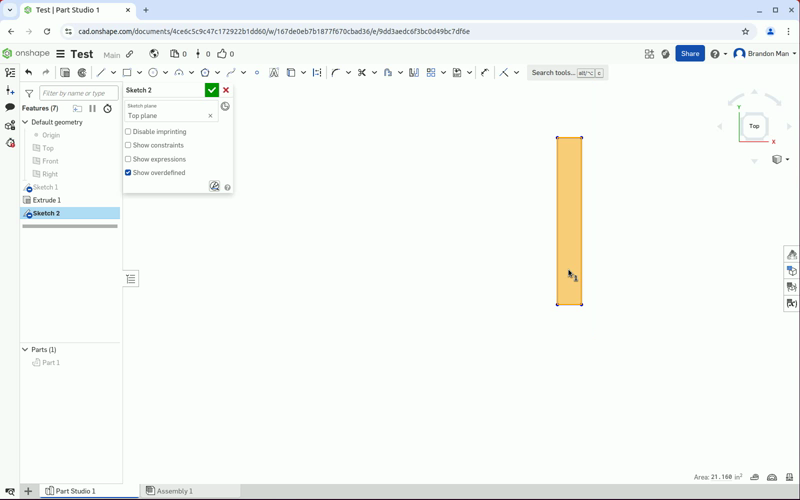
scroll(-6)
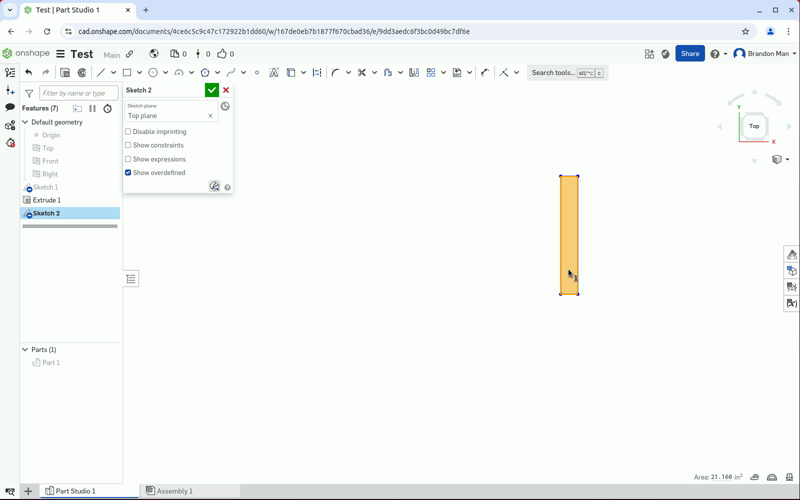
scroll(-6)
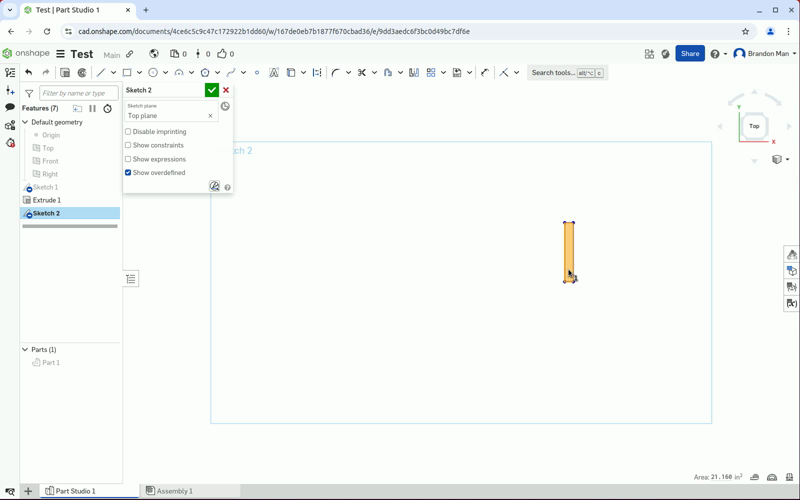
mouse_move(73, 352)
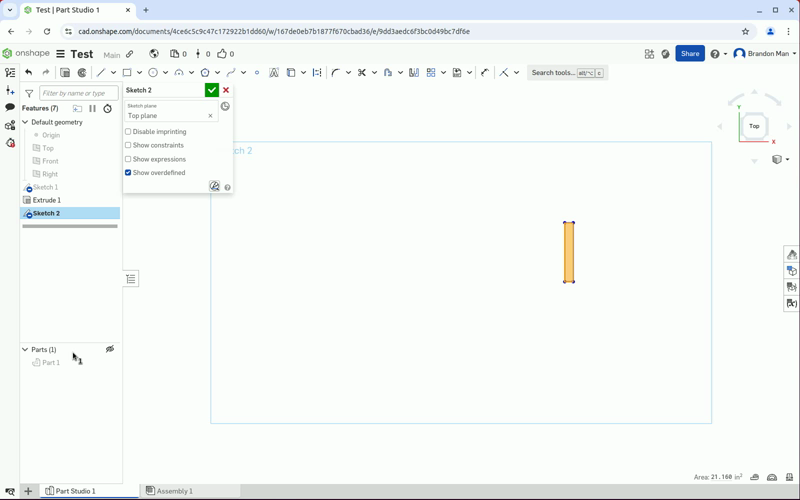
key(shift+y)
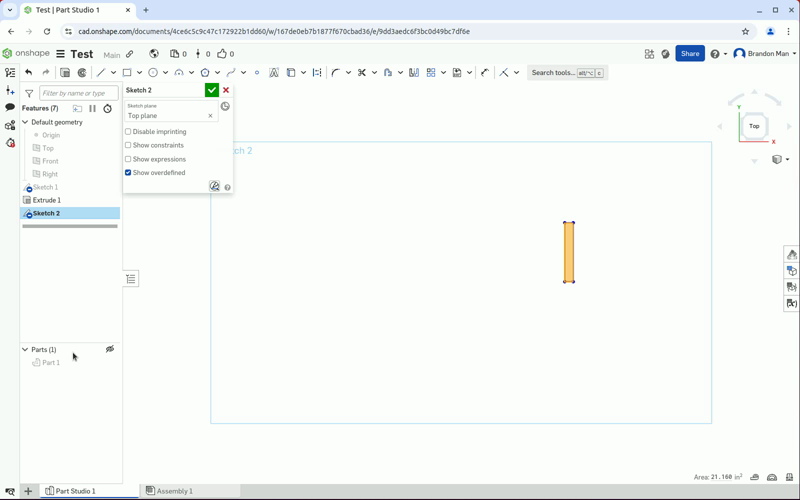
key(shift+e)
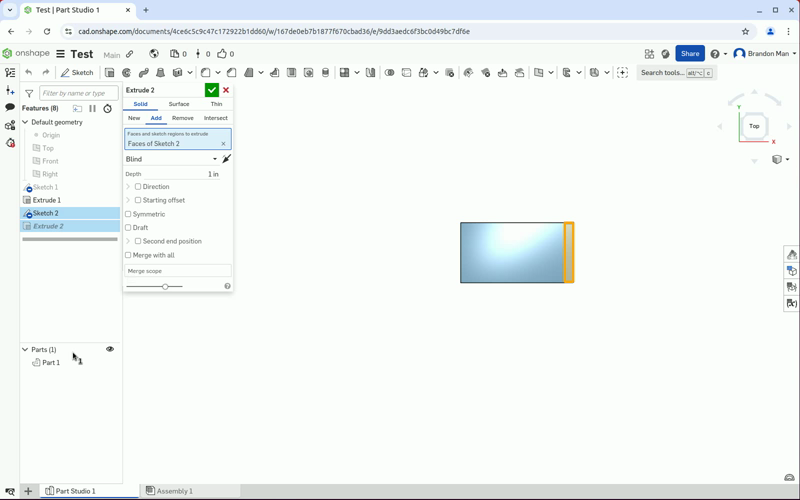
mouse_move(143, 106)
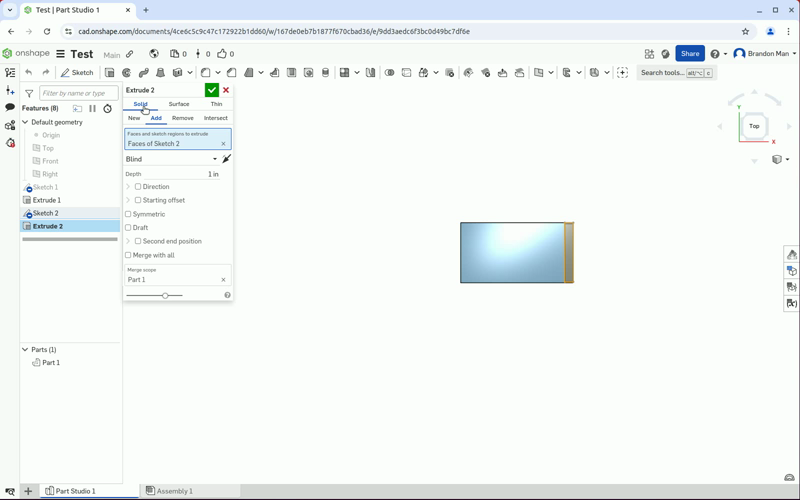
click(143, 106)
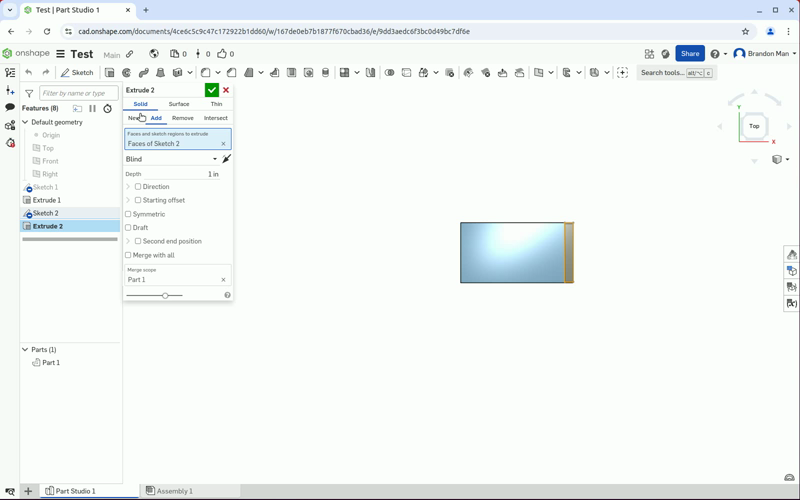
mouse_move(137, 120)
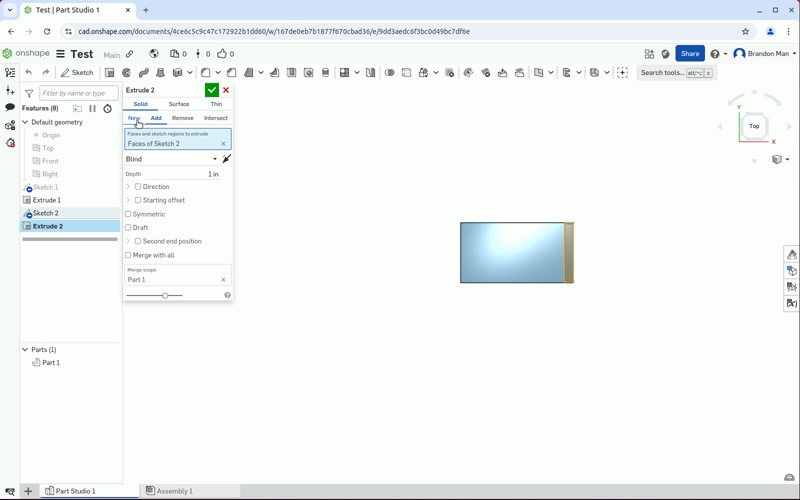
click(137, 120)
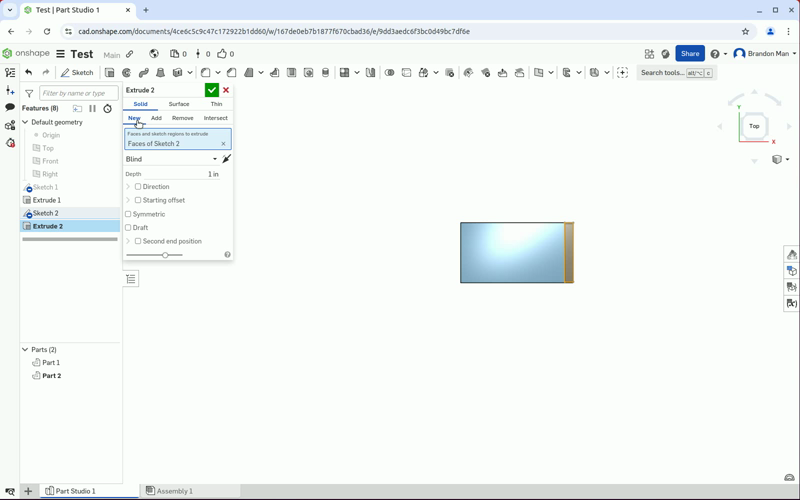
key(tab, 4)
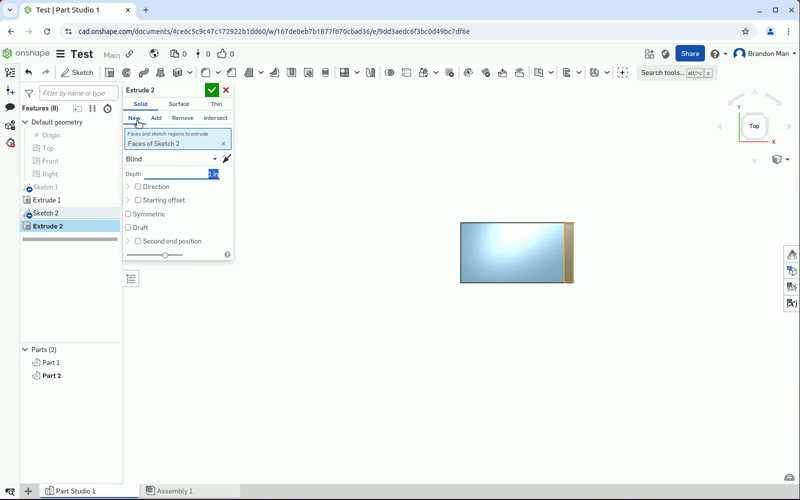
text(2.407)
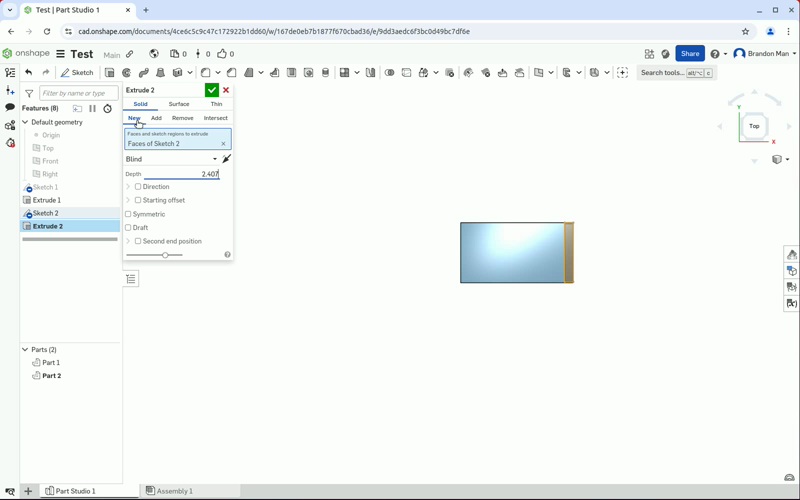
key(enter)
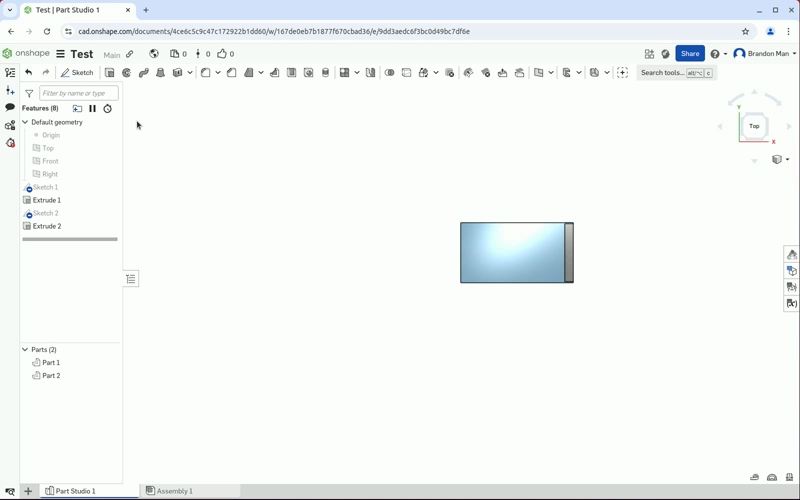
key(shift+h)
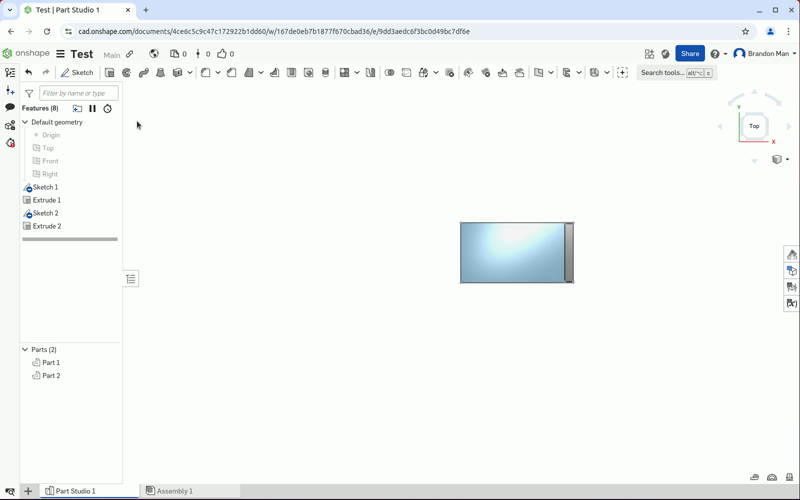
key(shift+h)
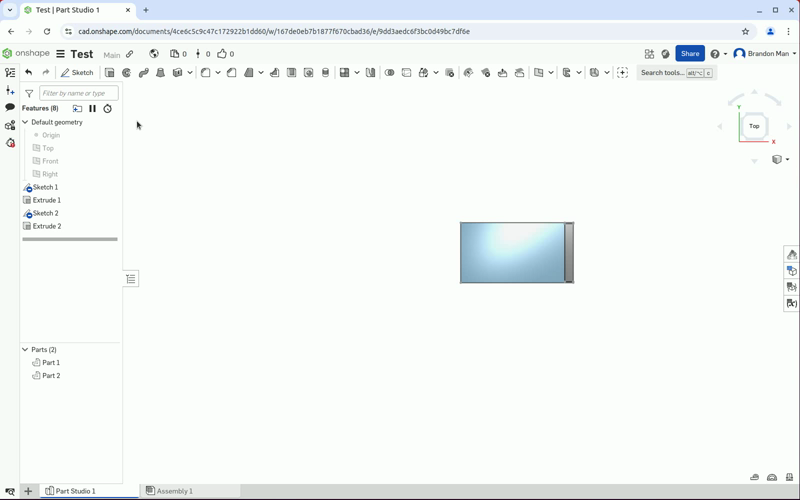
key(shift+7)
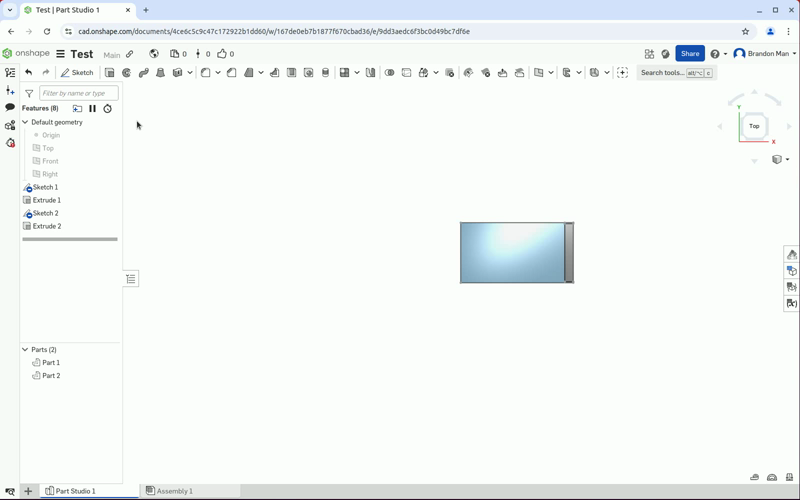
key(up, 3)
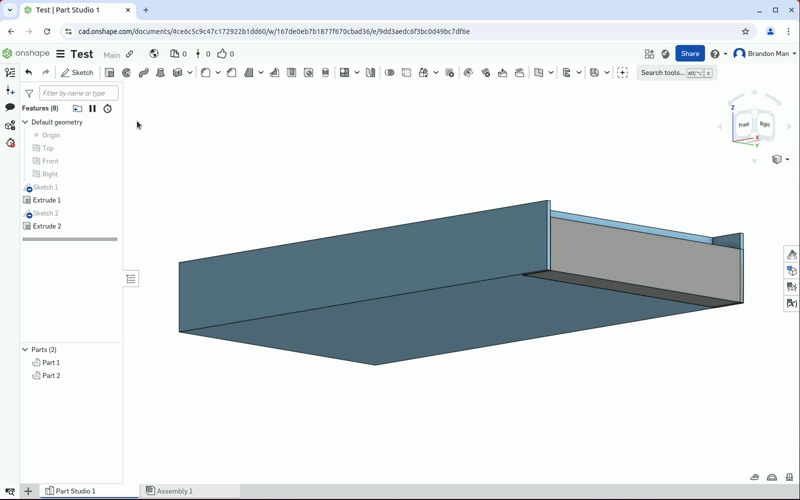
key(left, 3)
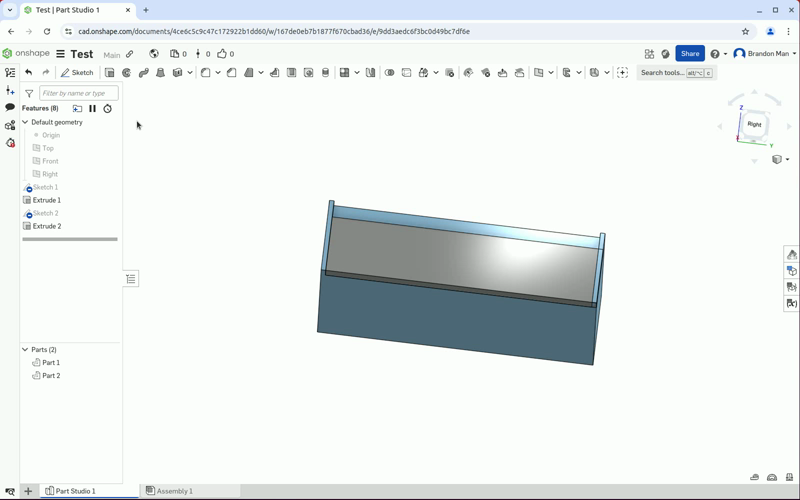
key(right, 3)
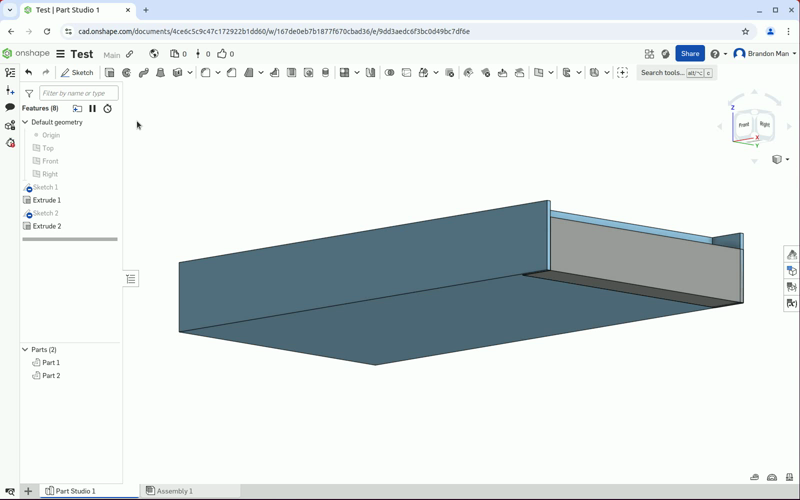
key(down, 3)
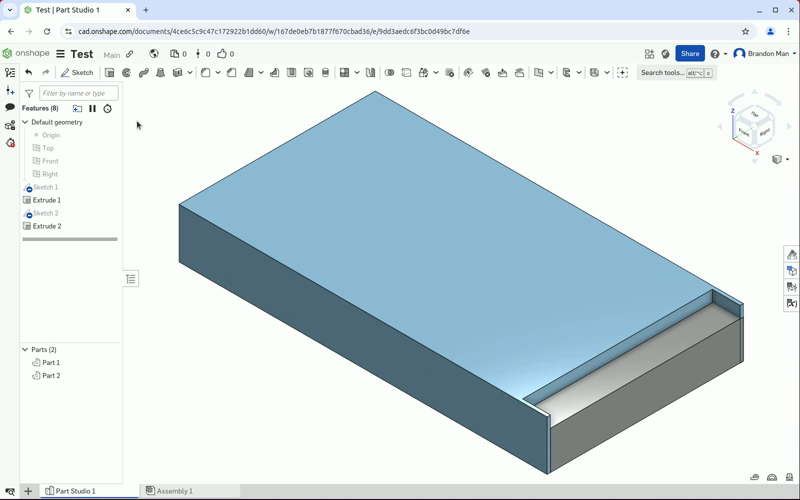
mouse_move(73, 189)
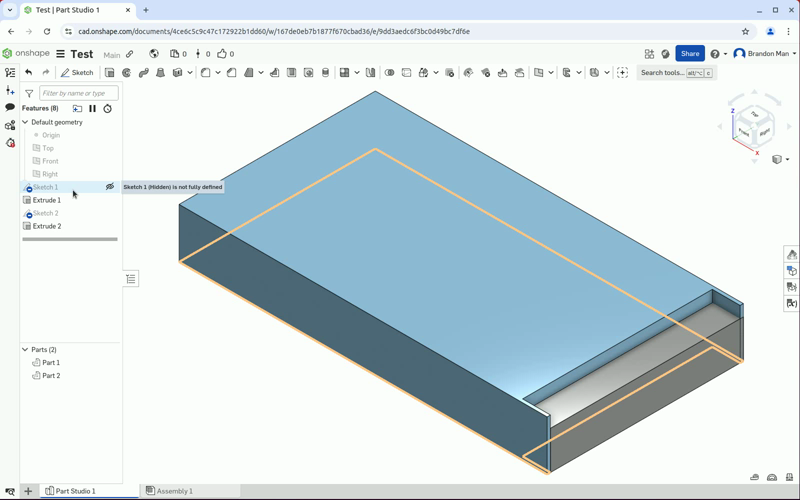
click(73, 189)